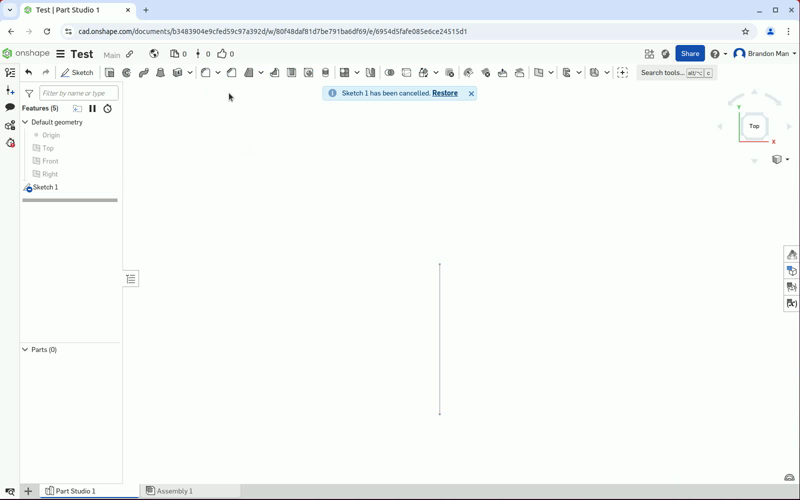
key(shift+h)
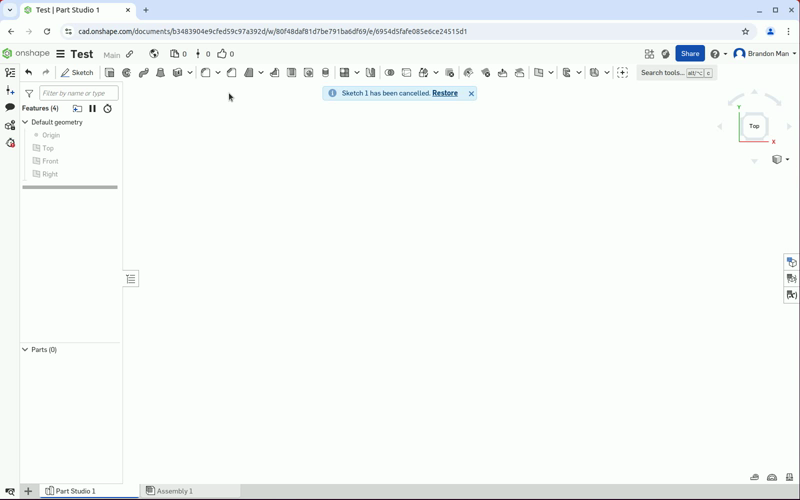
mouse_move(73, 352)
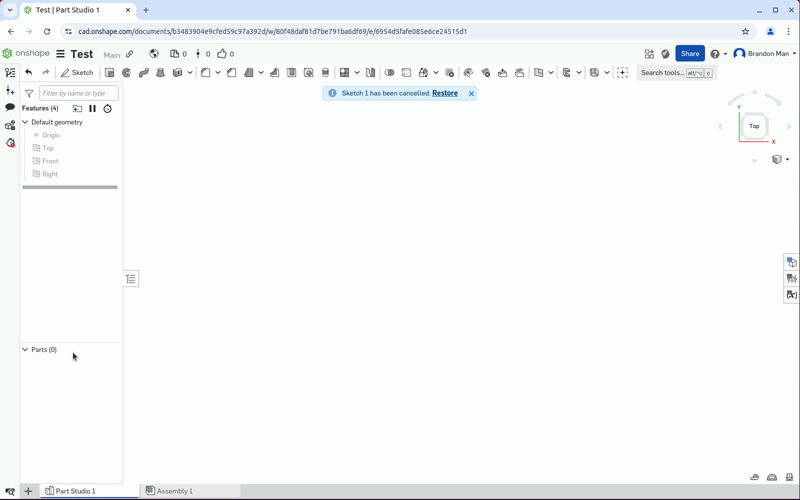
key(y)
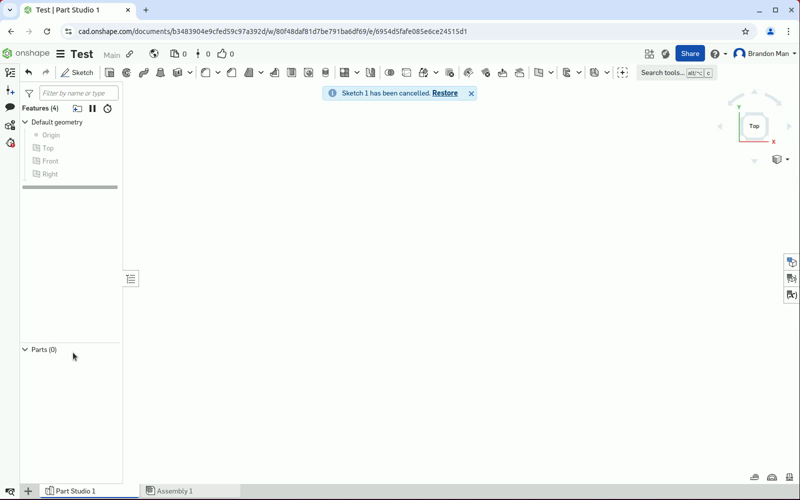
key(shift+p)
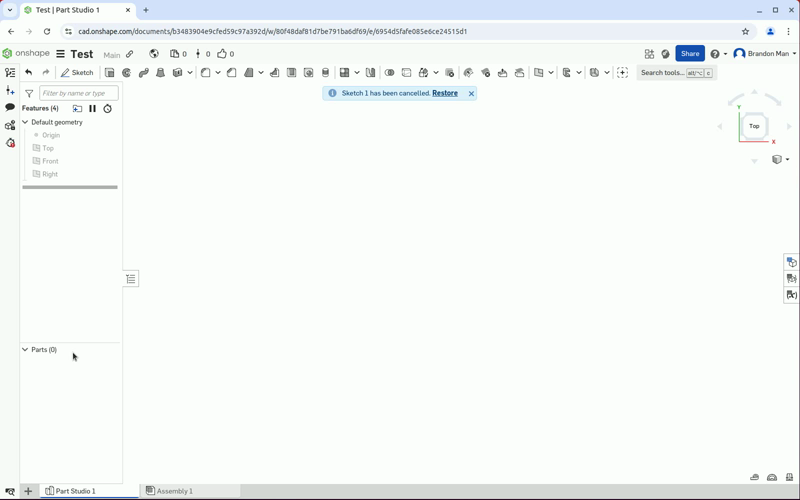
key(space)
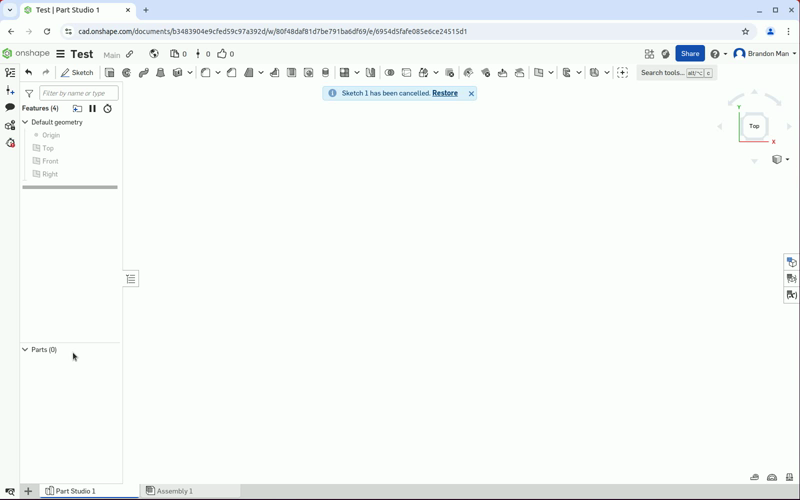
key_down(shift)
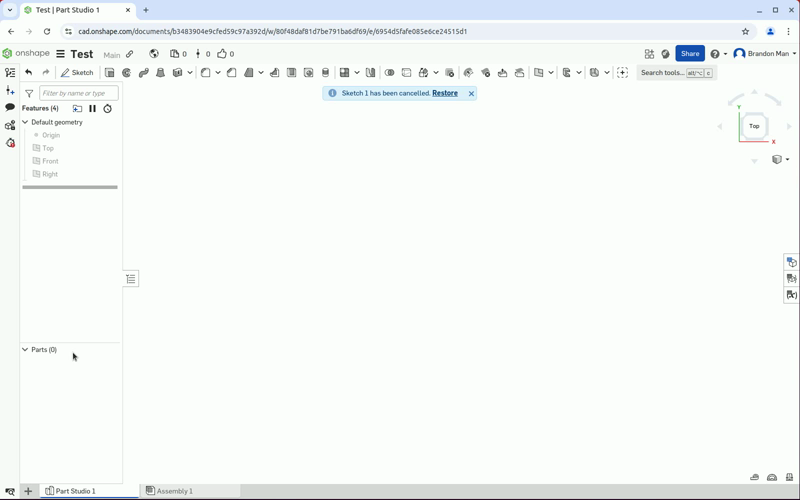
key(up)
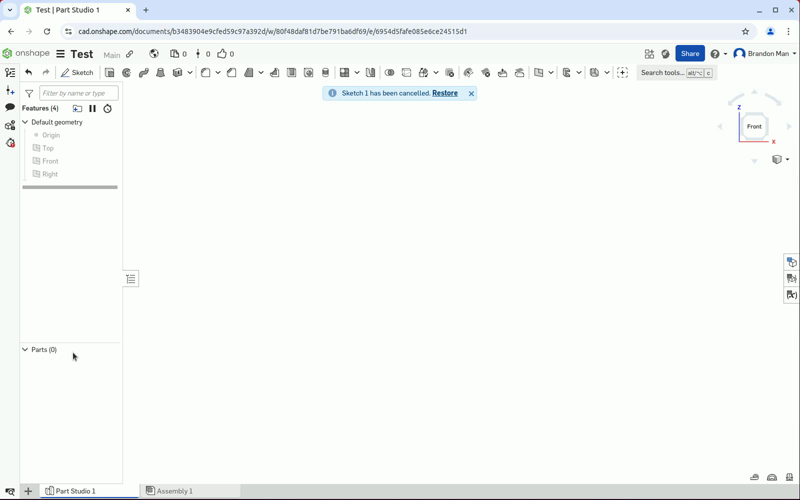
key_up(shift)
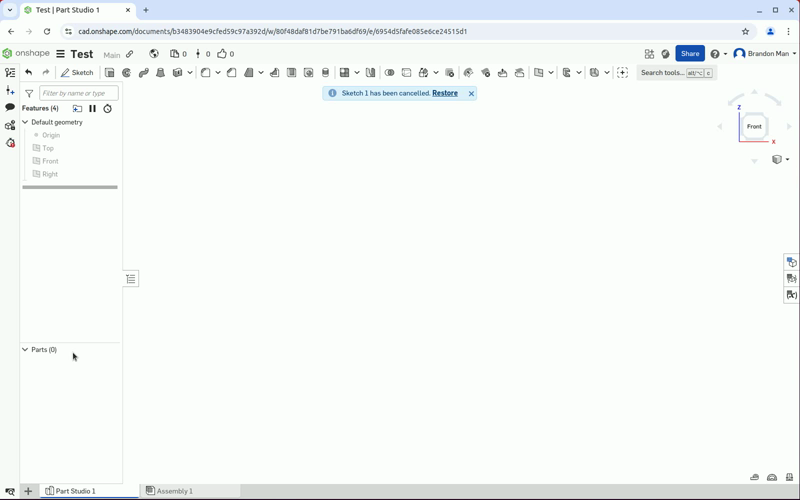
mouse_move(73, 352)
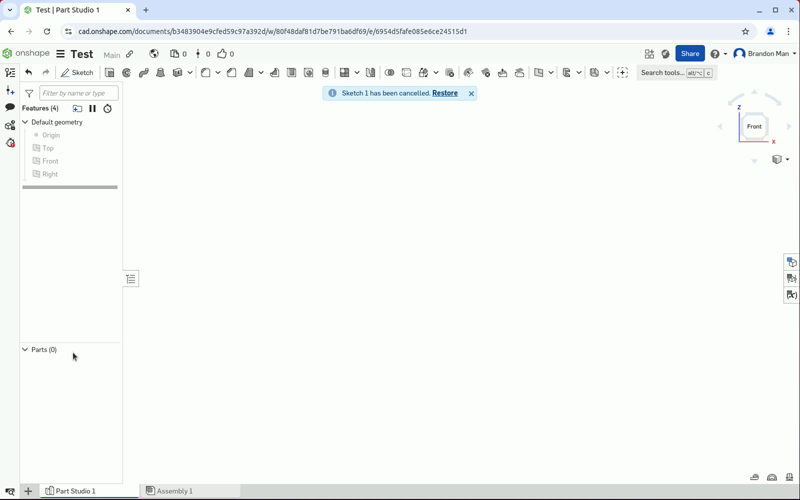
key(shift+y)
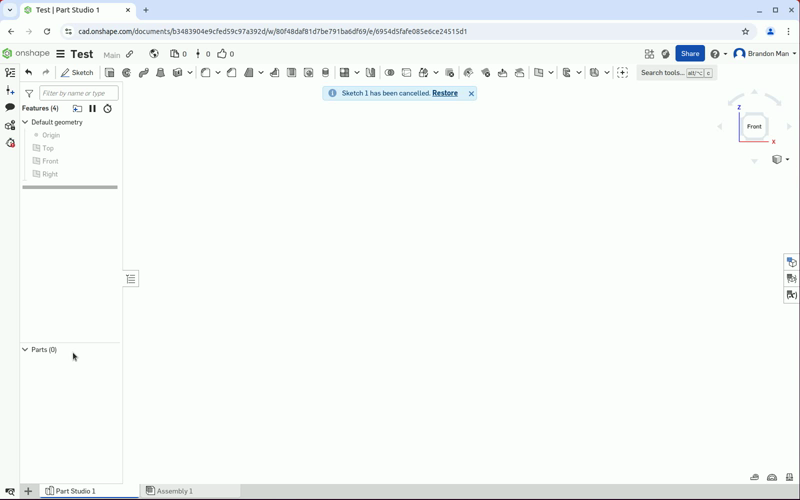
key(shift+s)
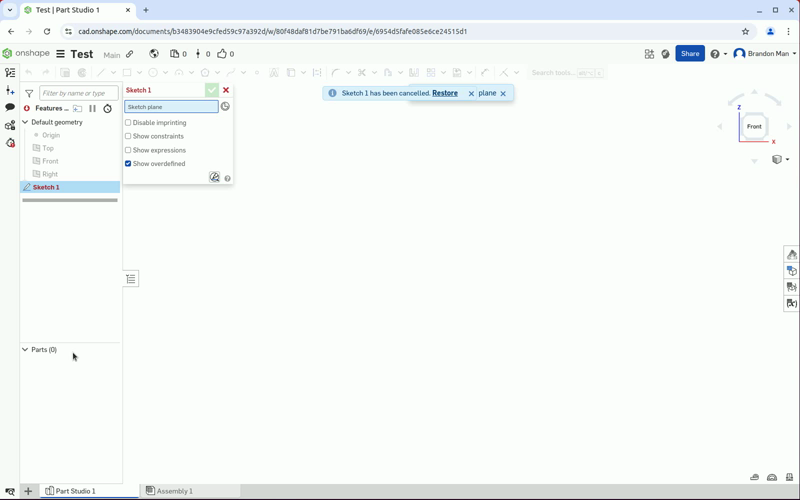
mouse_move(73, 163)
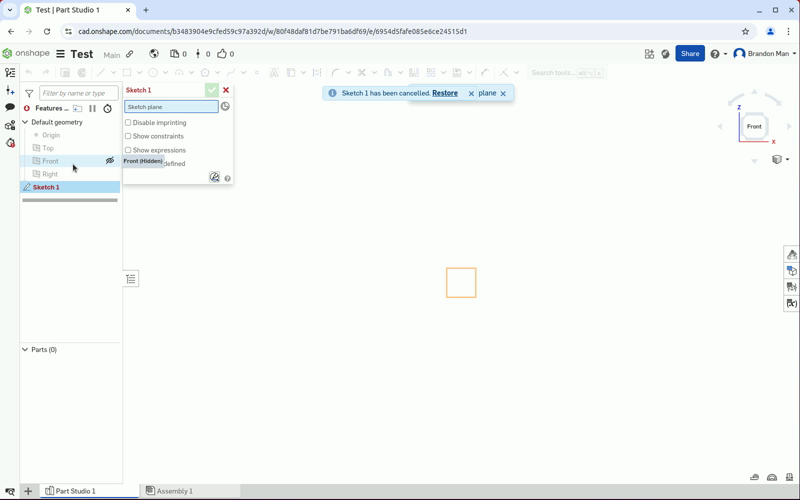
click(73, 163)
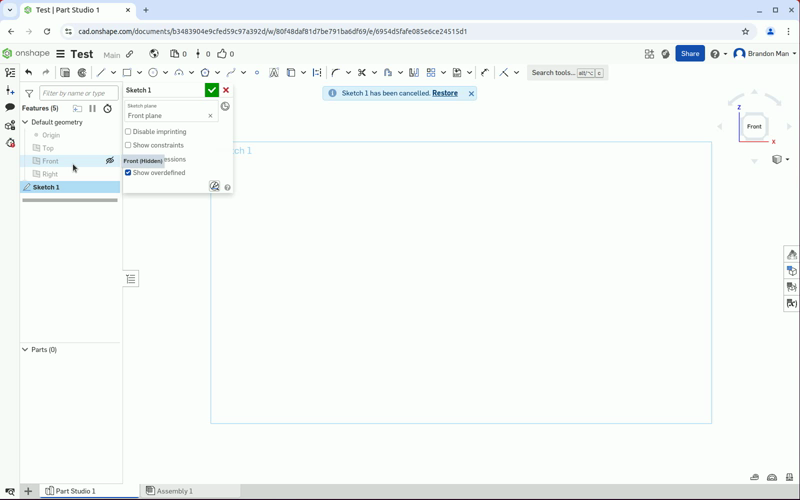
mouse_move(73, 352)
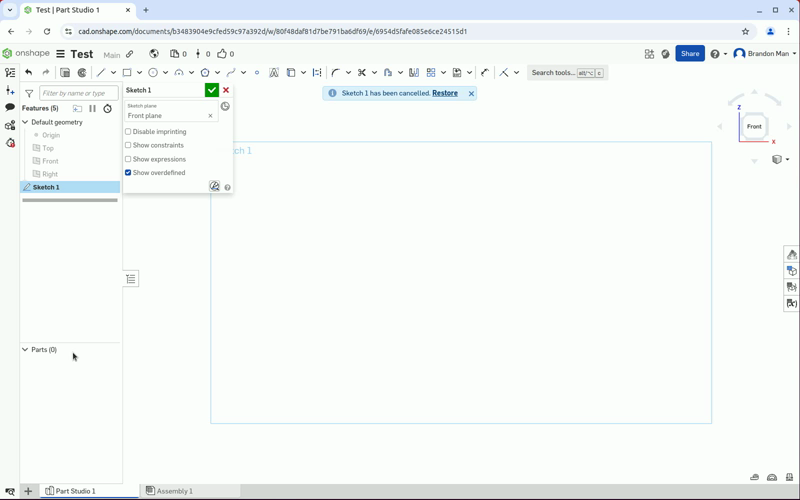
key(y)
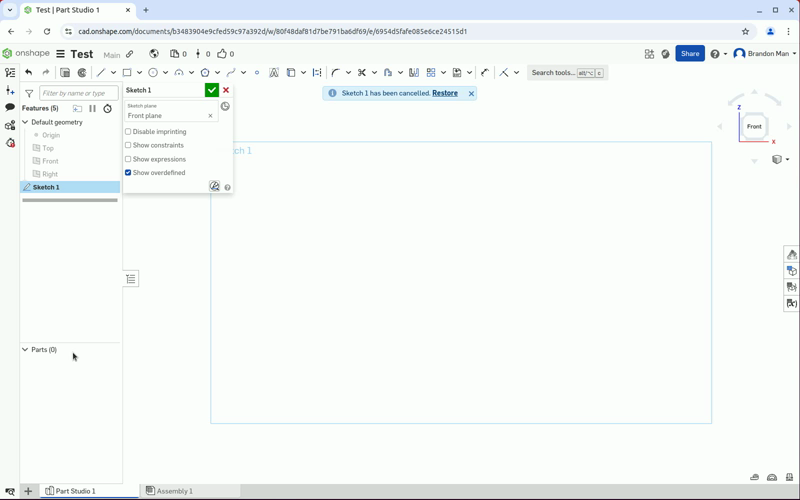
key(l)
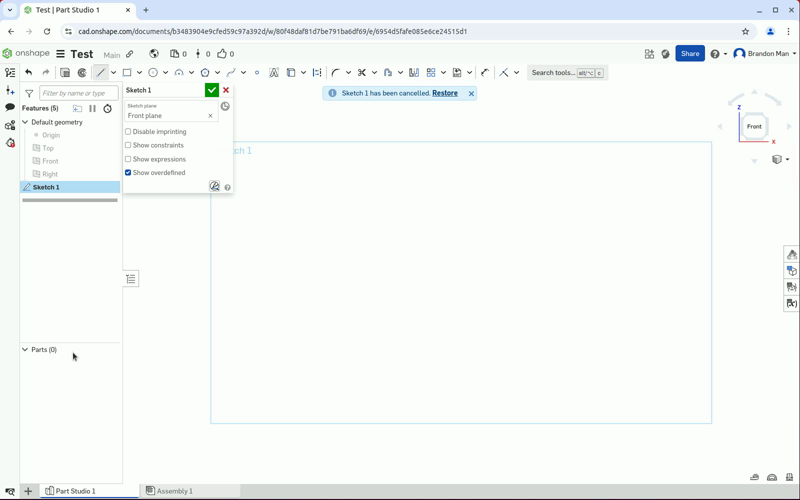
key_down(shift)
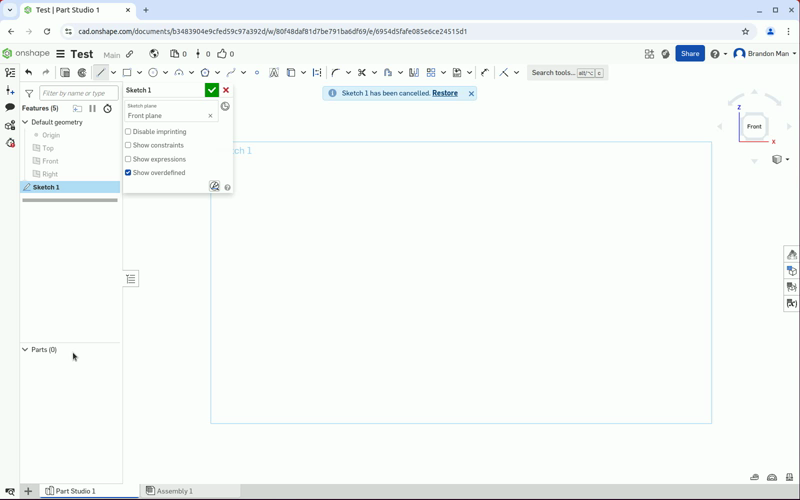
mouse_move(468, 265)
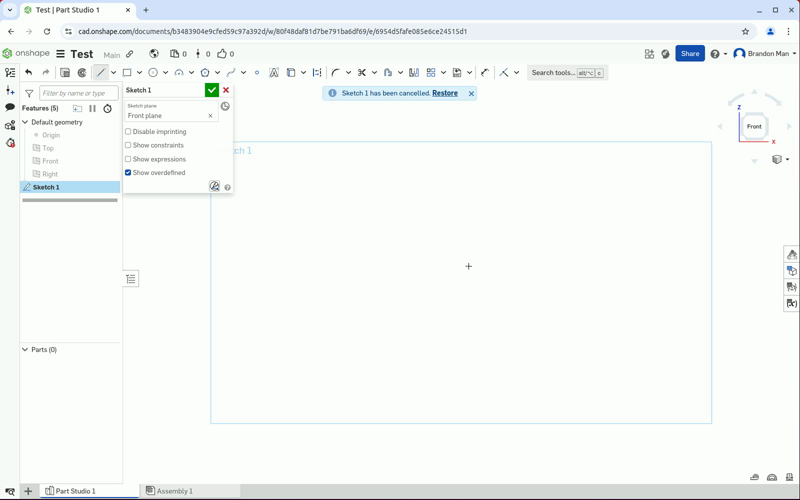
click(468, 265)
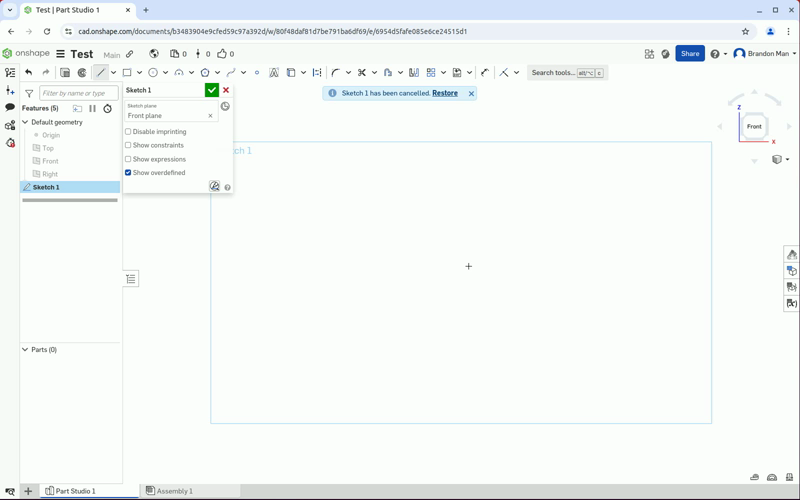
key_up(shift)
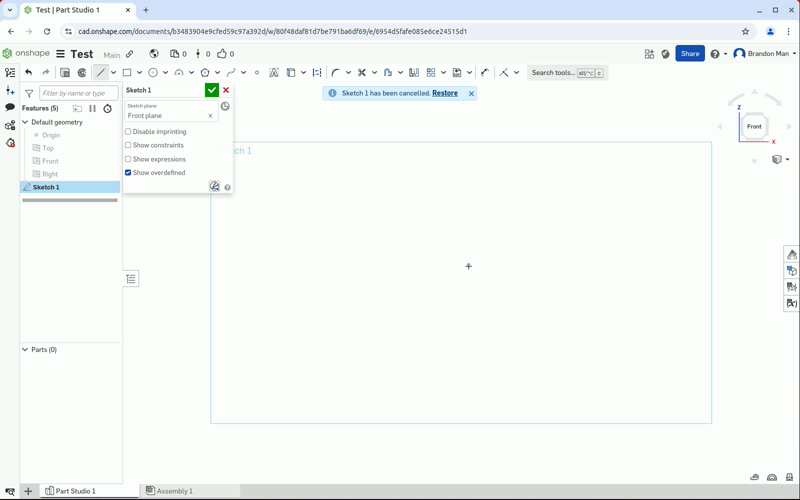
key_down(shift)
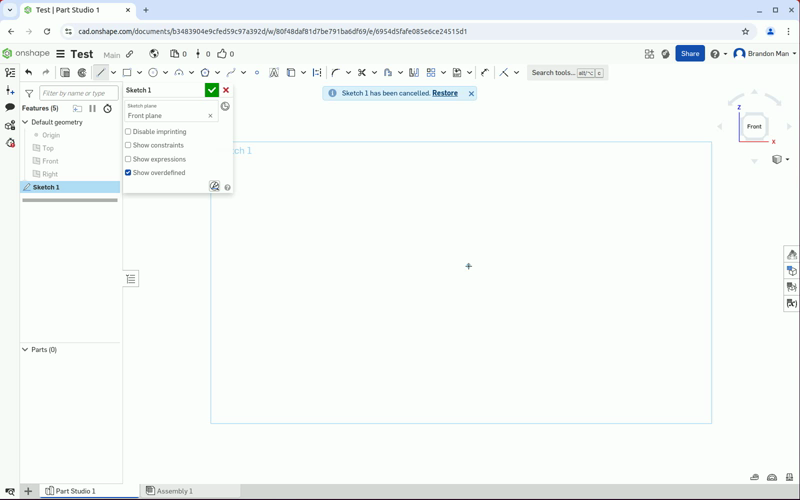
mouse_move(567, 265)
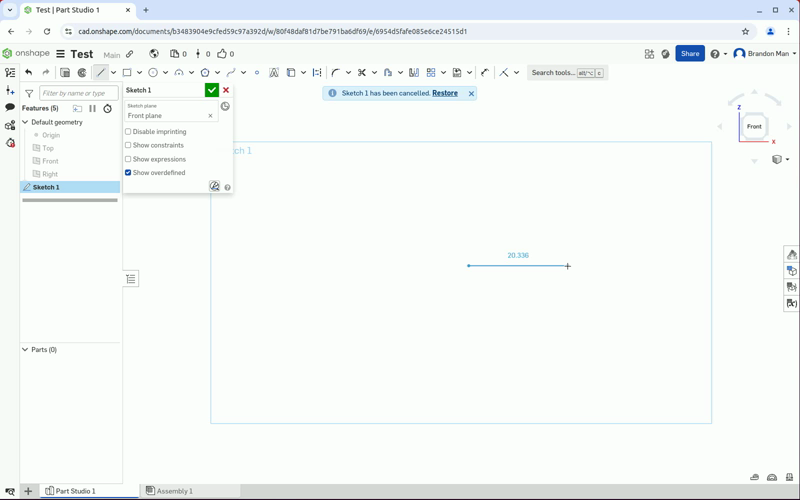
click(567, 265)
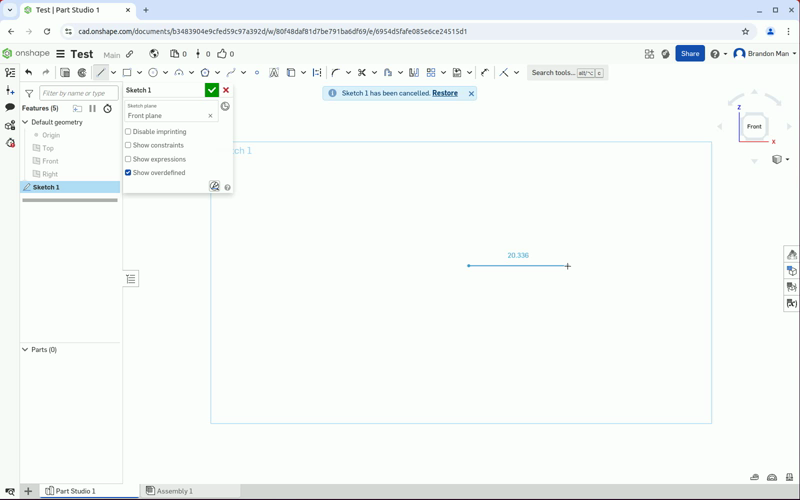
key_up(shift)
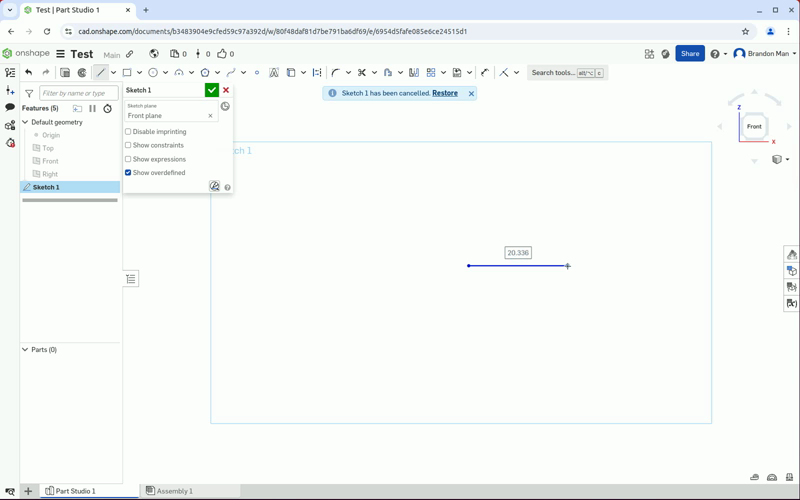
key_down(shift)
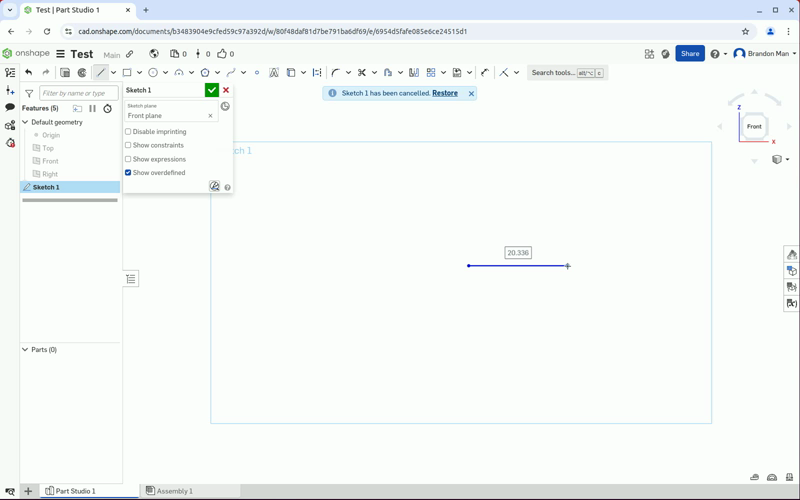
mouse_move(519, 170)
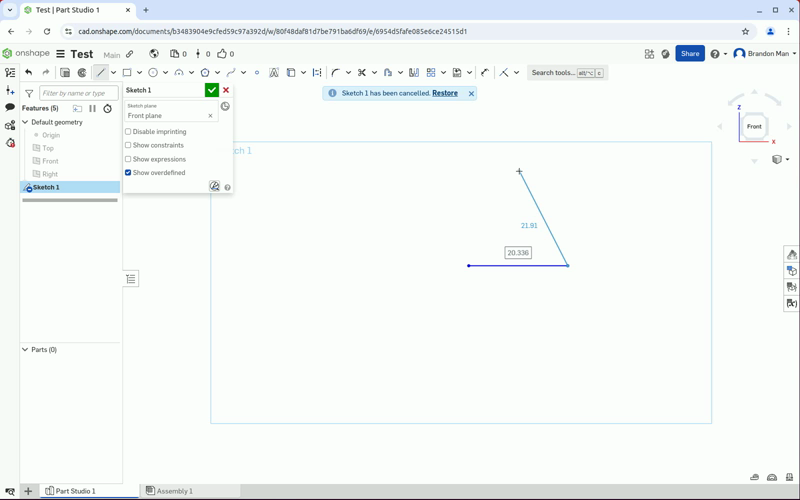
click(519, 170)
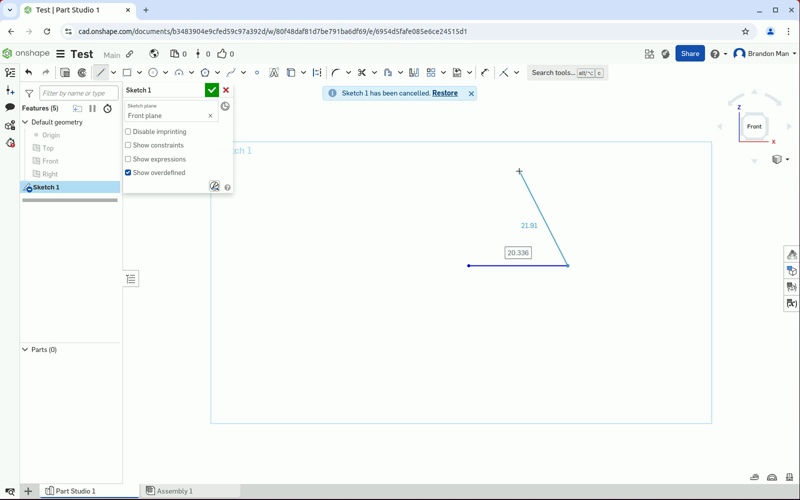
key_up(shift)
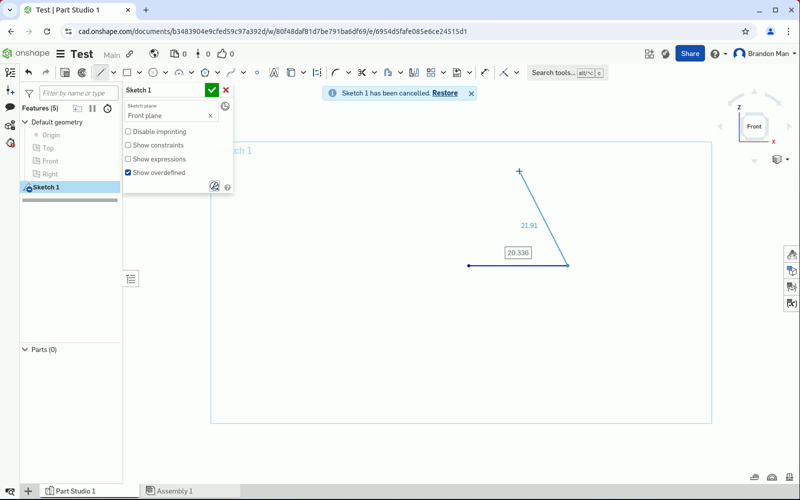
key_down(shift)
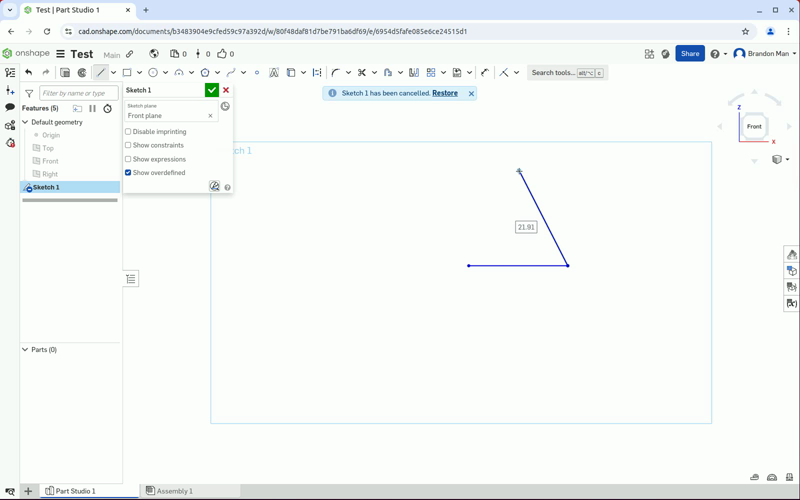
mouse_move(468, 265)
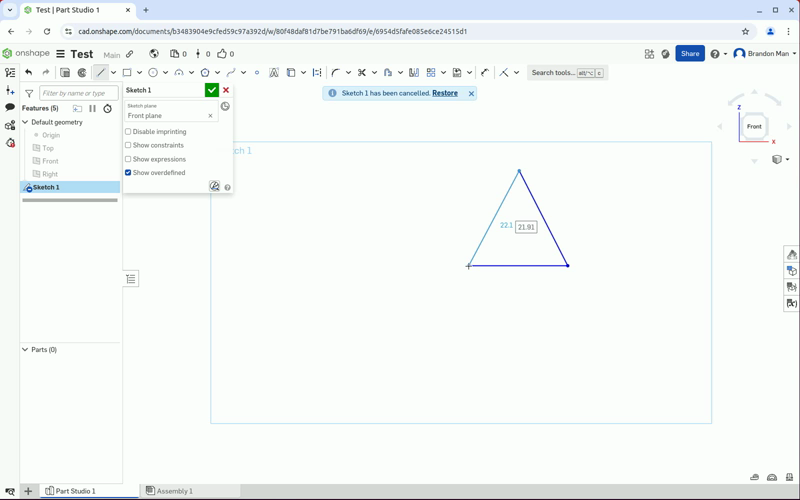
key_up(shift)
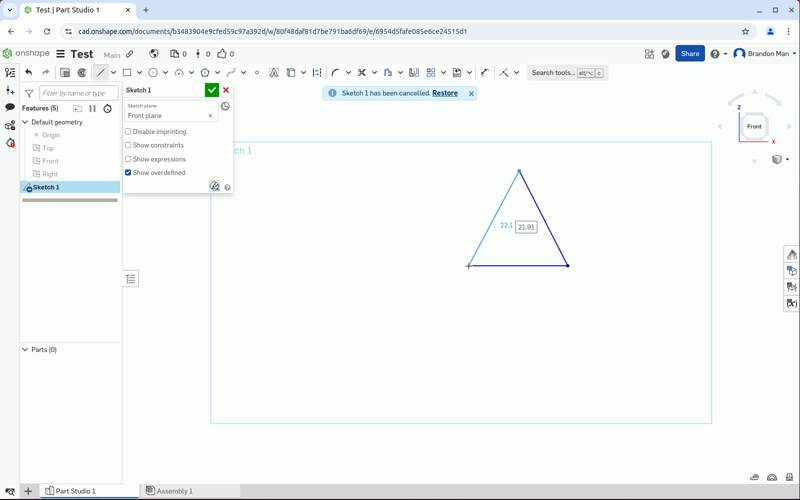
click(468, 265)
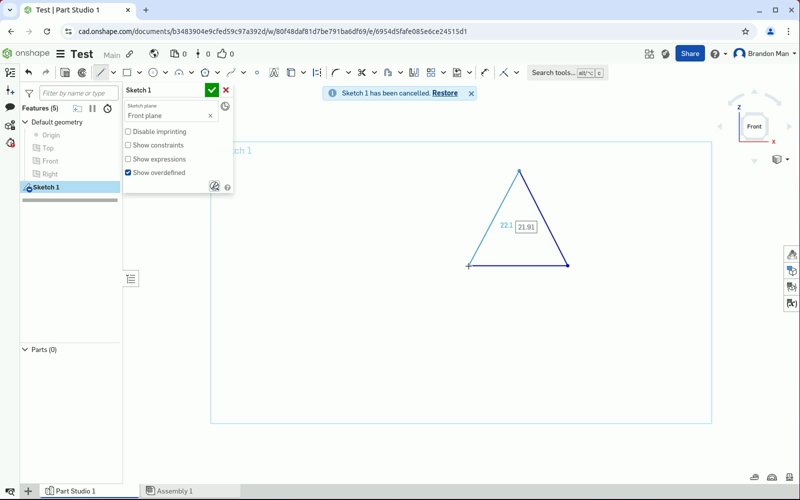
key(esc)
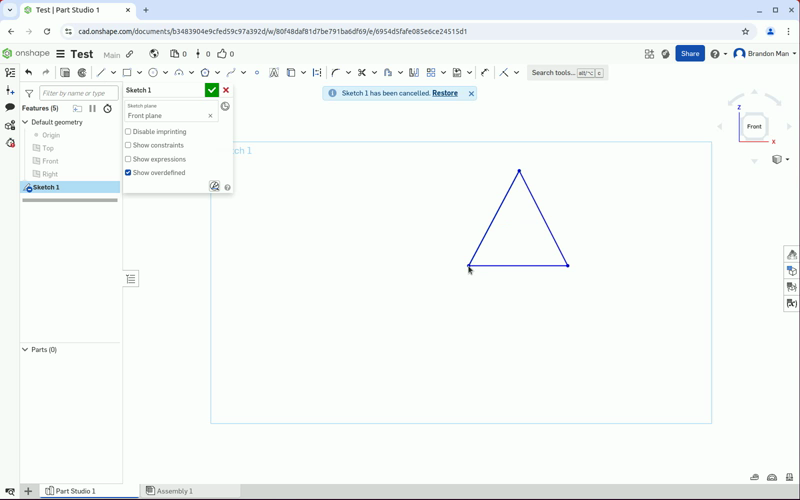
key(l)
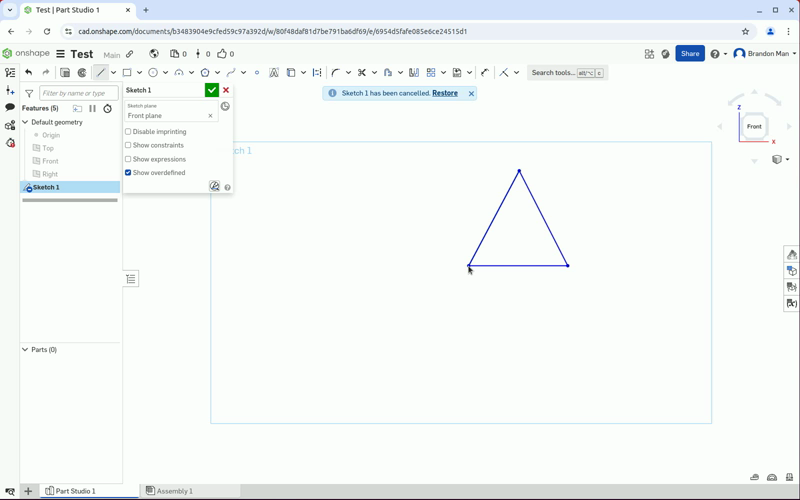
key_down(shift)
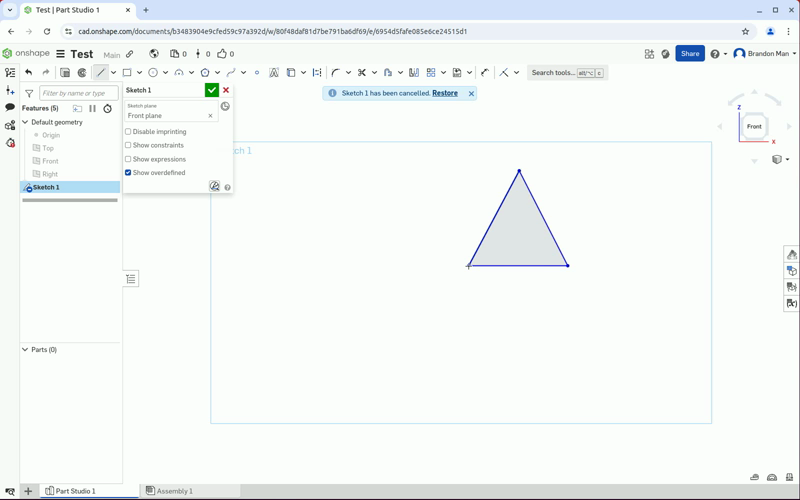
mouse_move(486, 255)
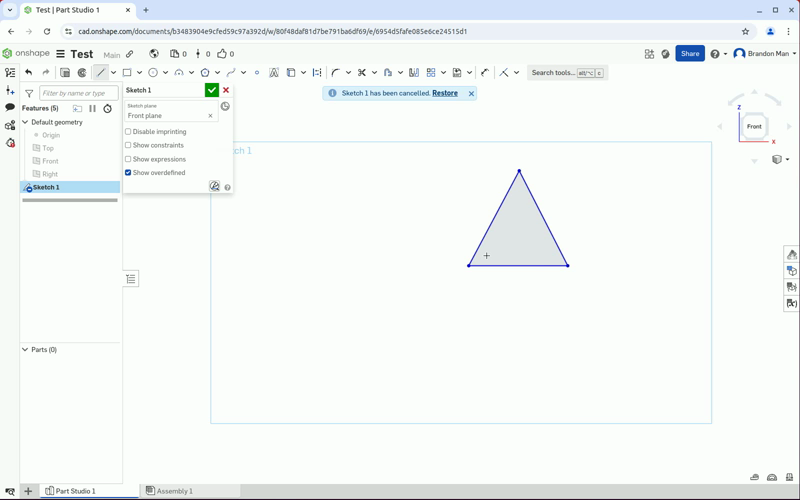
click(486, 255)
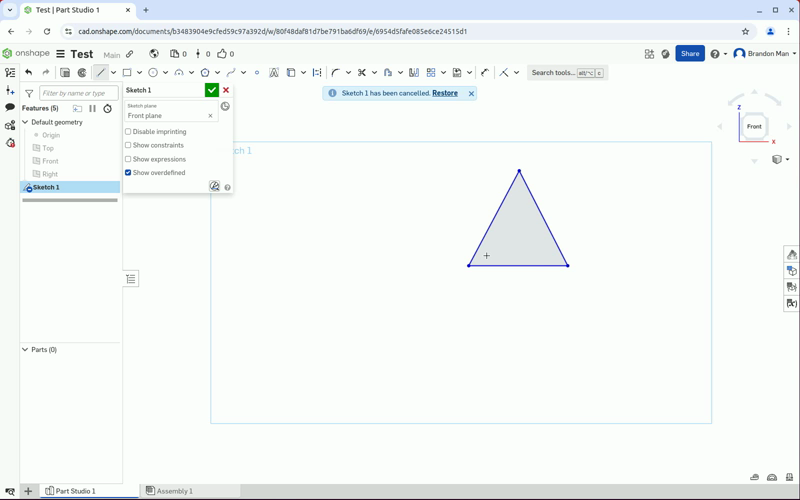
key_up(shift)
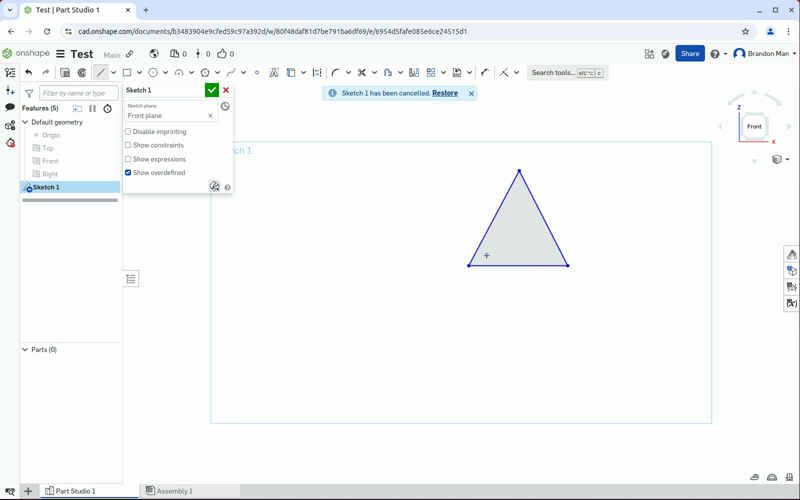
key_down(shift)
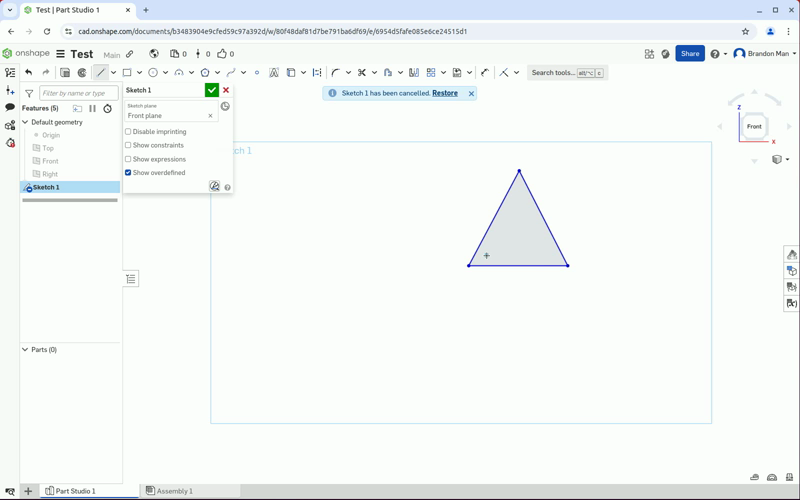
mouse_move(549, 255)
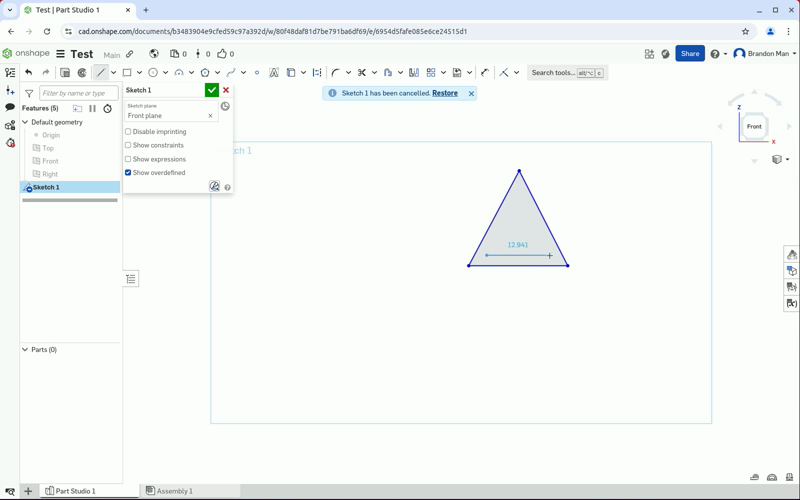
click(549, 255)
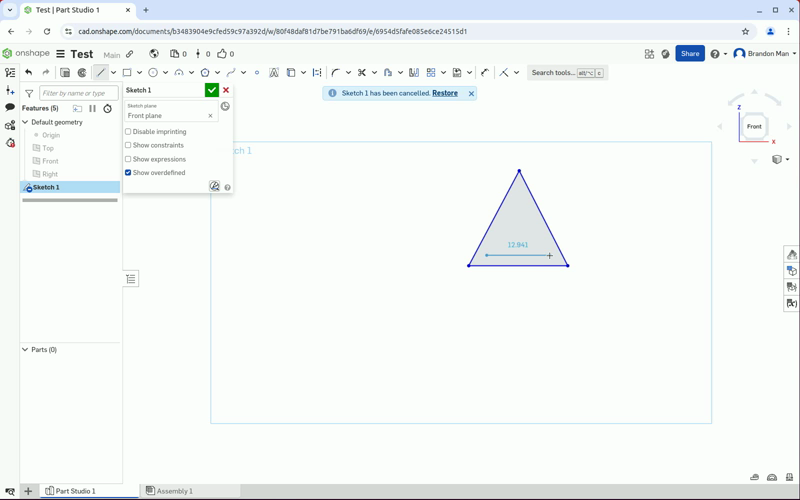
key_up(shift)
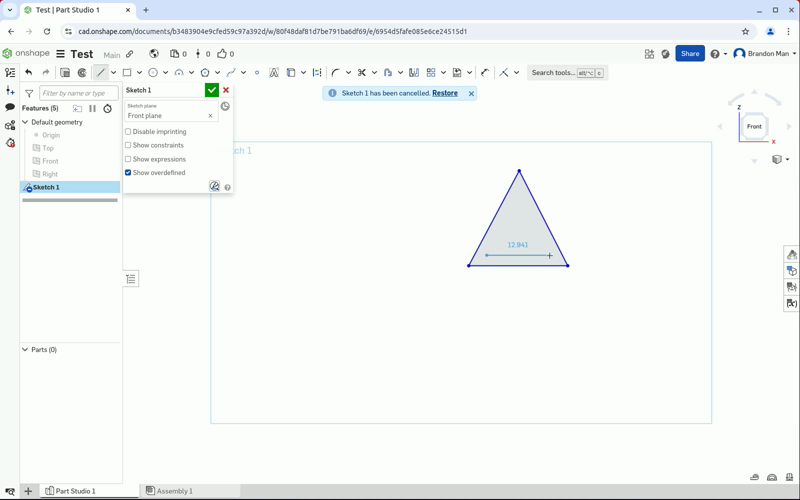
key_down(shift)
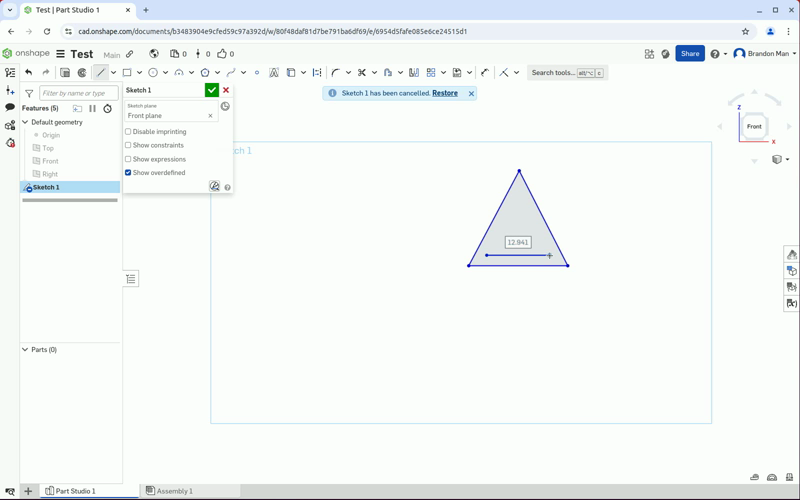
mouse_move(517, 192)
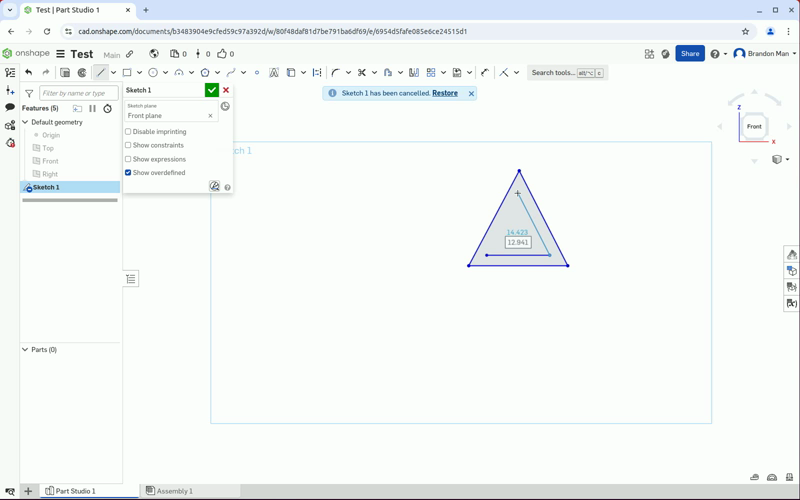
click(517, 192)
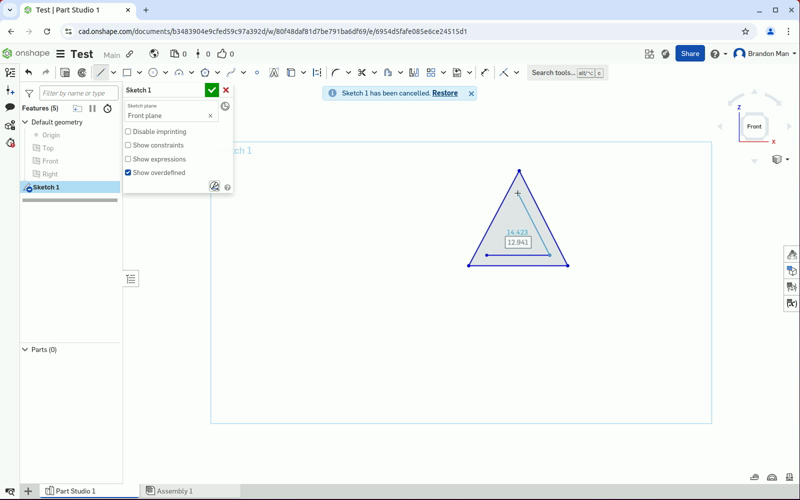
key_up(shift)
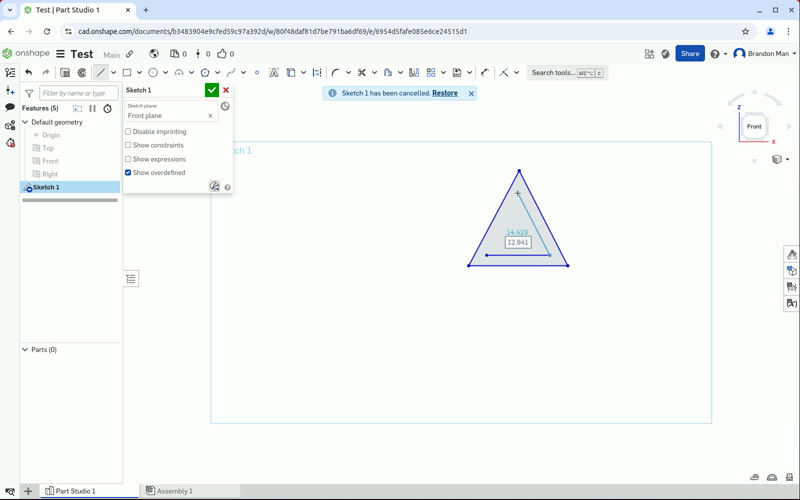
key_down(shift)
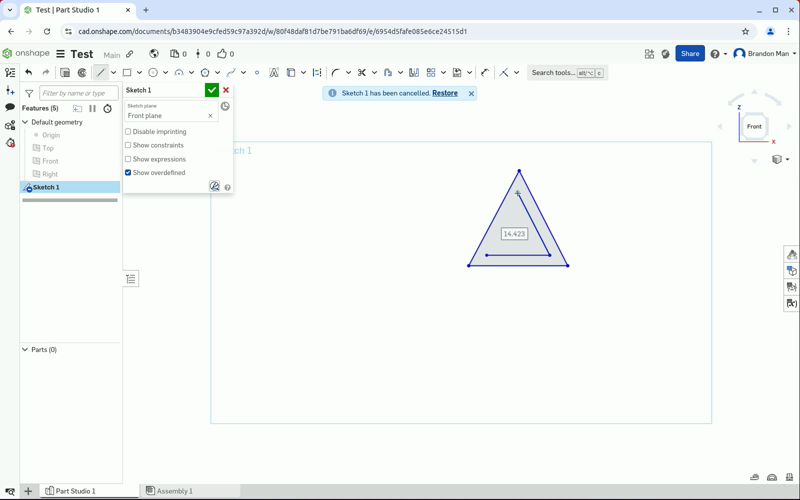
mouse_move(486, 255)
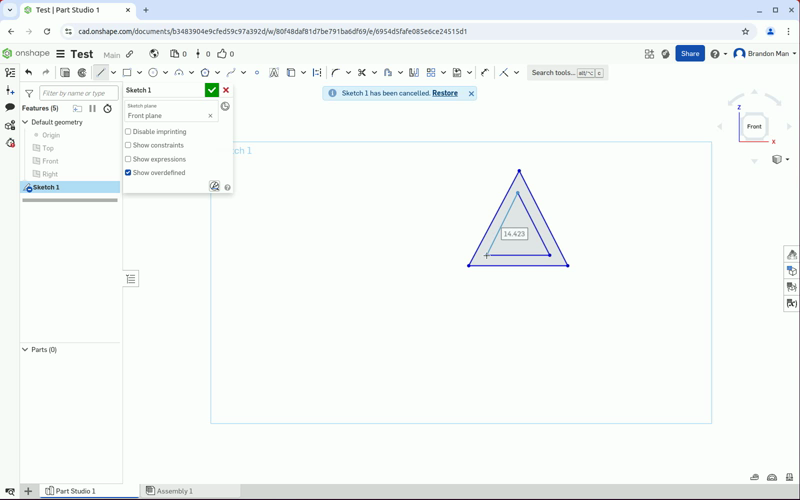
key_up(shift)
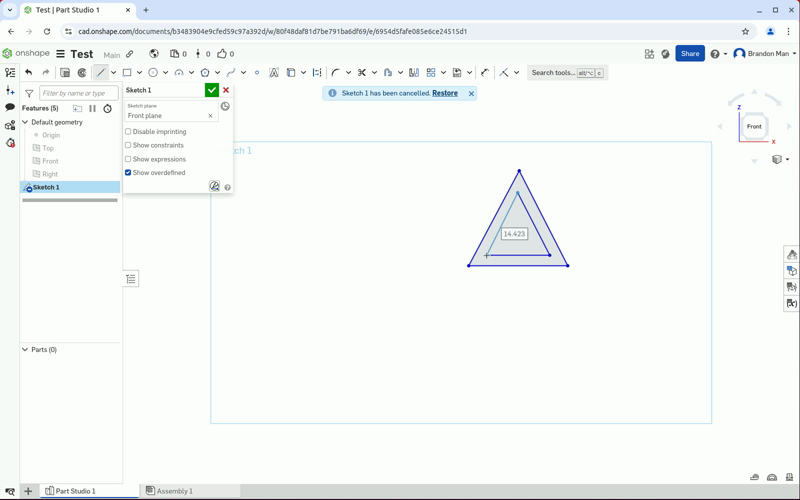
click(486, 255)
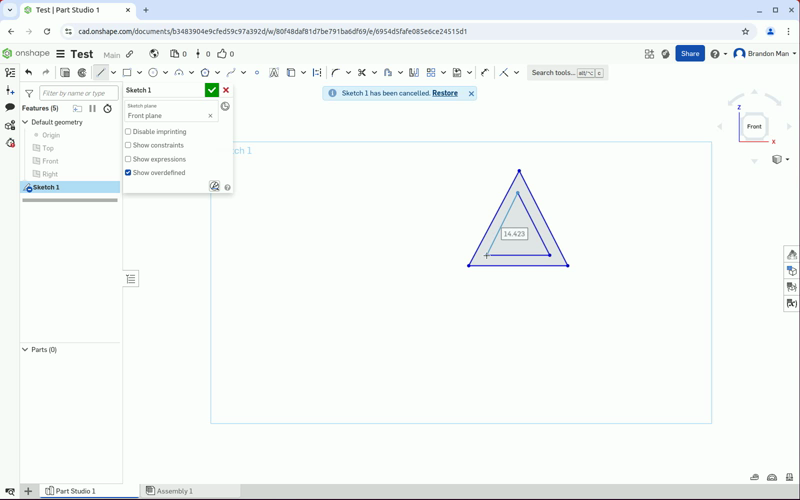
key(esc)
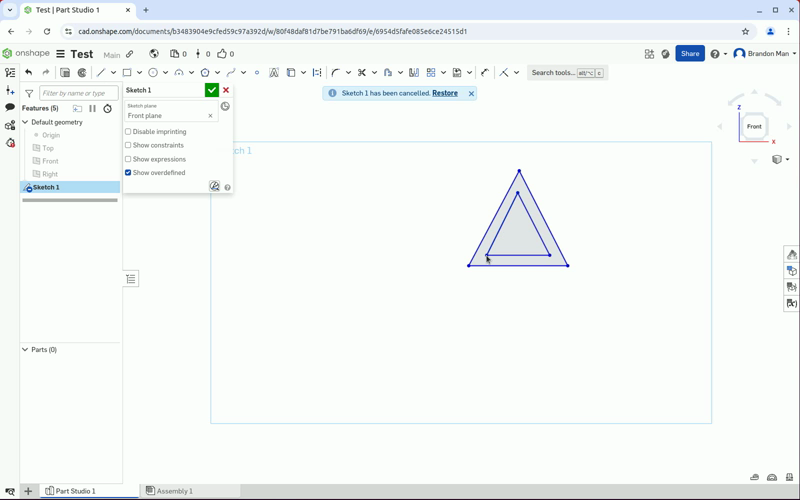
mouse_move(557, 263)
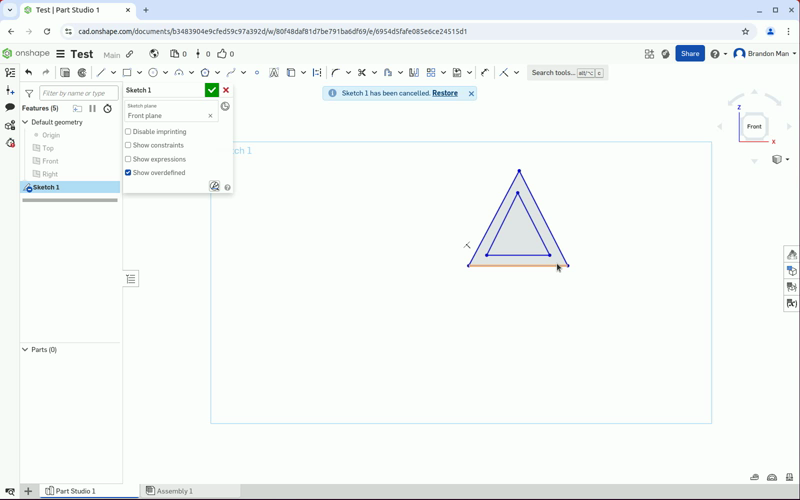
click(557, 263)
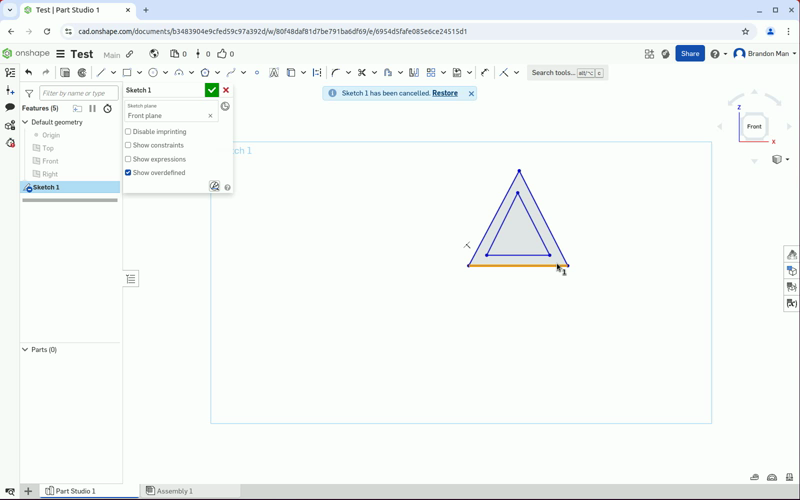
mouse_move(73, 352)
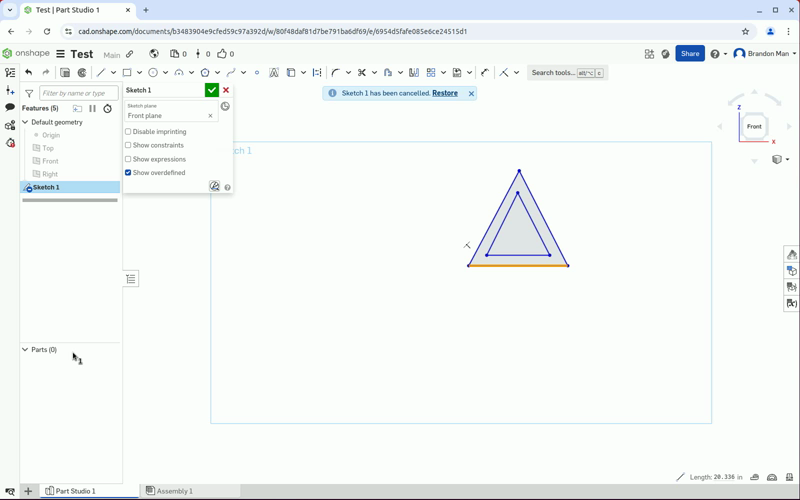
key(shift+y)
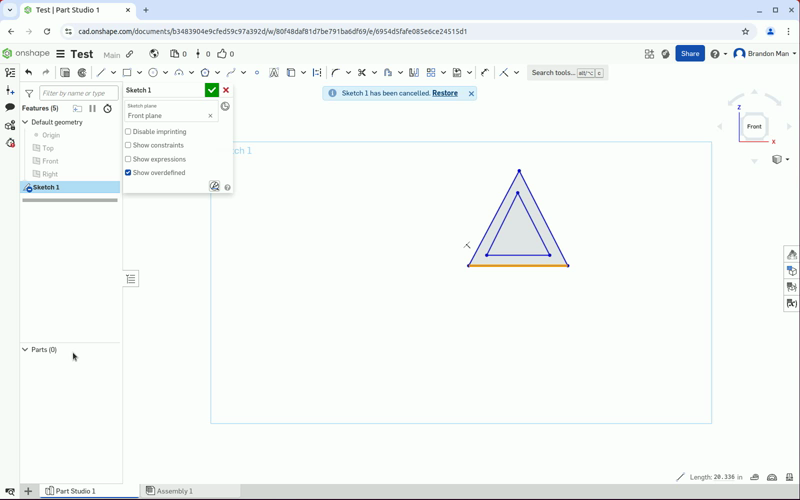
key(shift+e)
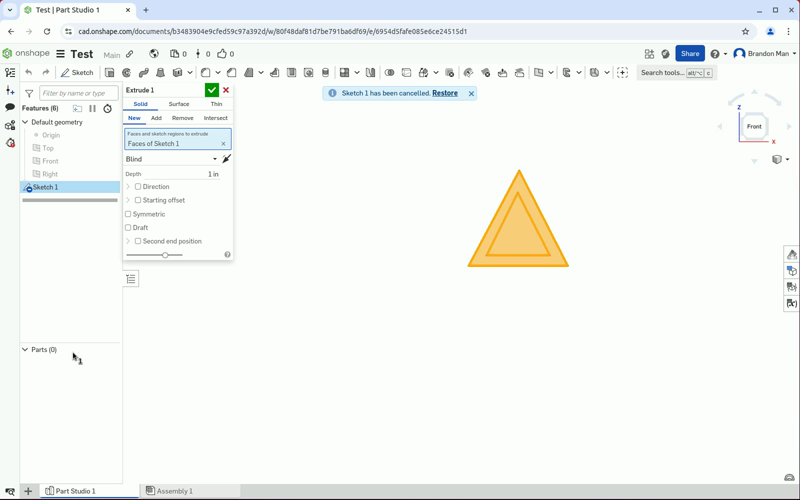
mouse_move(143, 106)
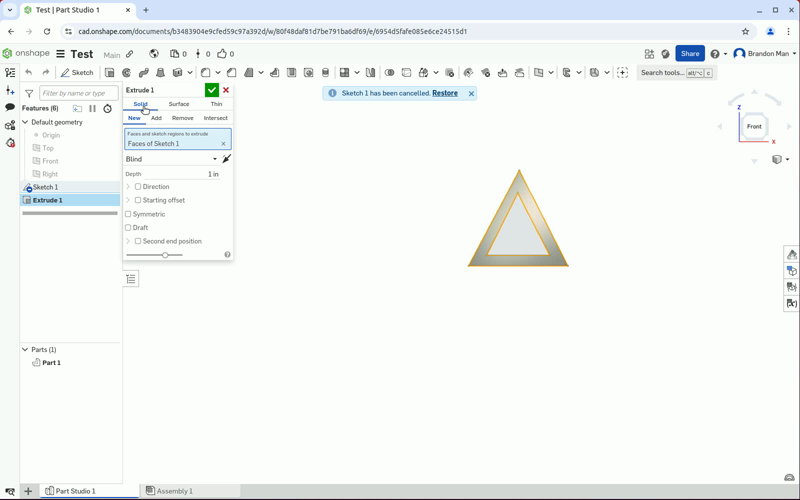
click(143, 106)
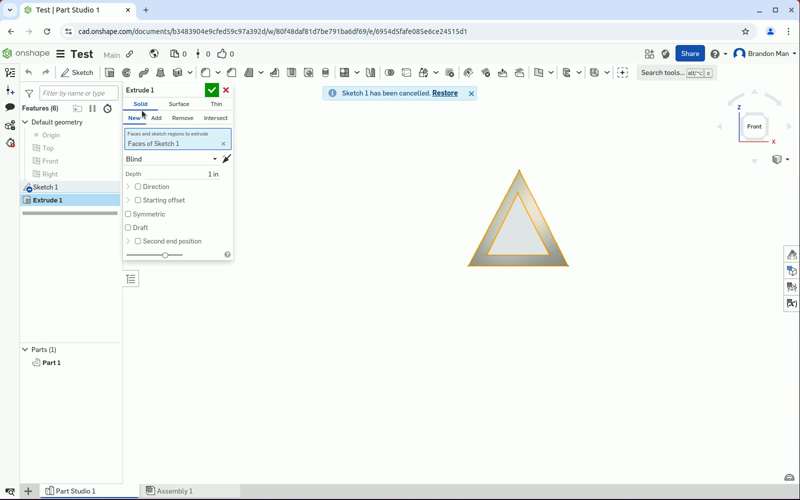
mouse_move(137, 120)
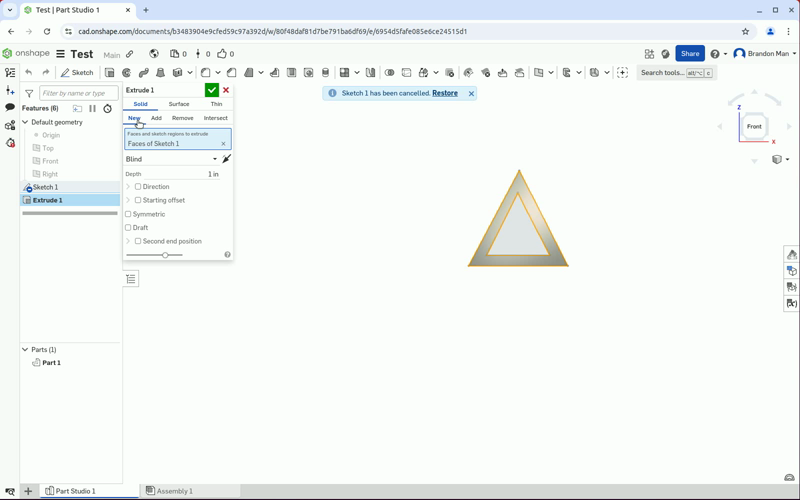
click(137, 120)
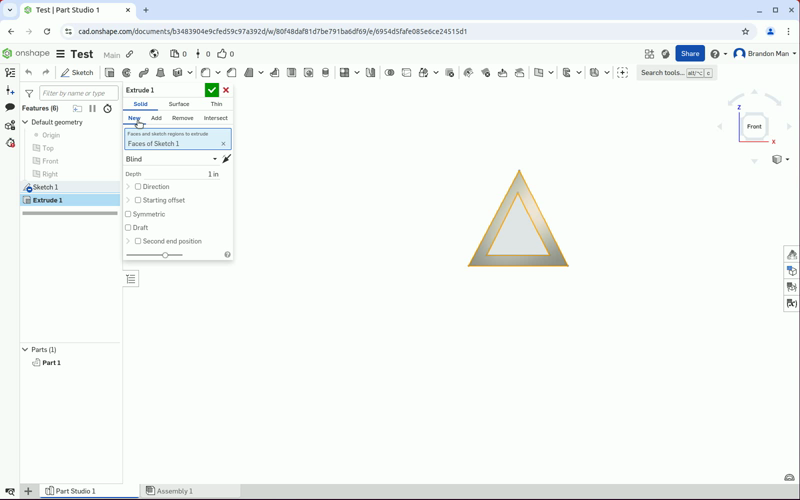
key(tab, 4)
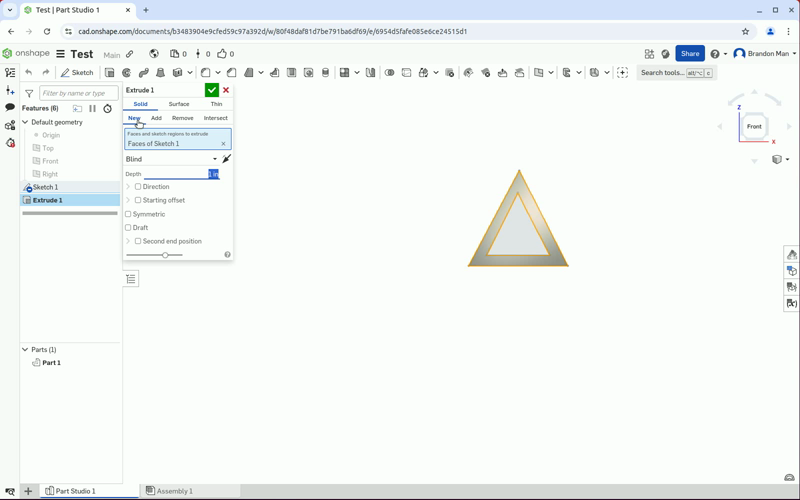
text(2.407)
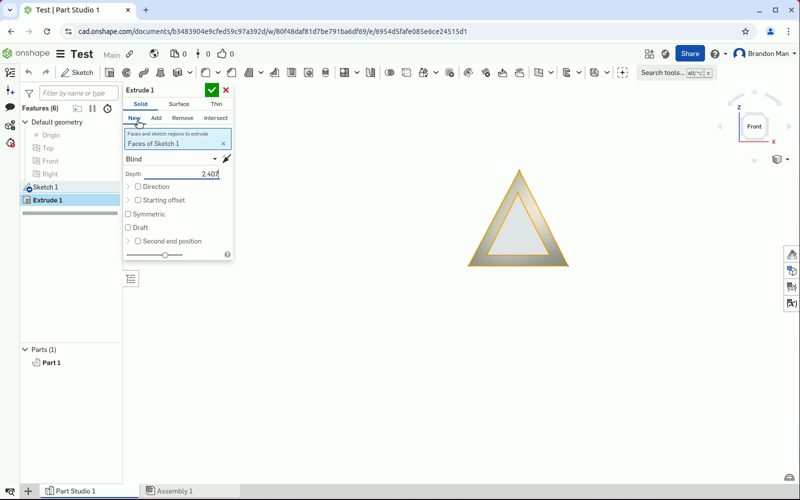
key(enter)
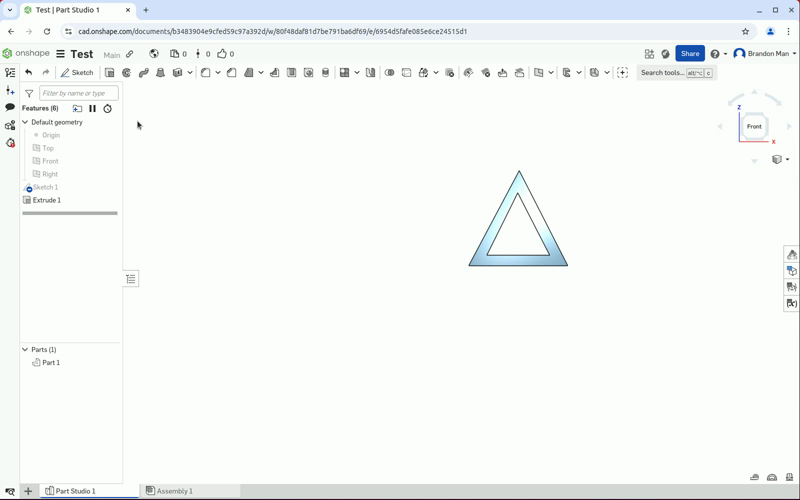
key(shift+h)
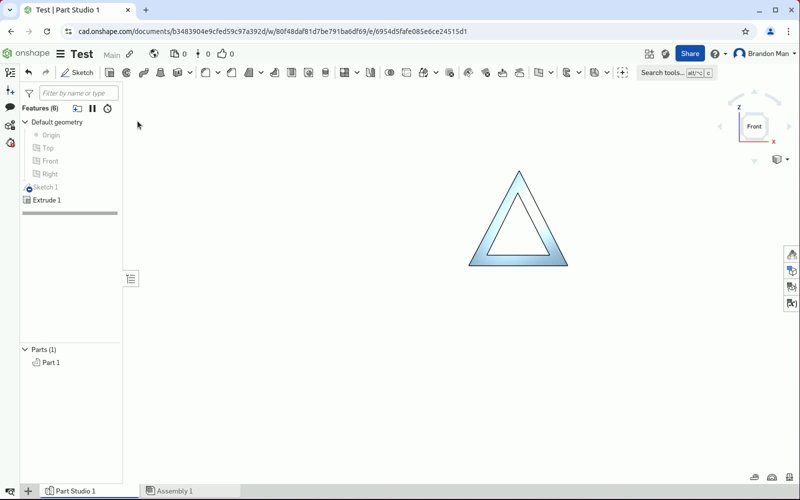
key(shift+h)
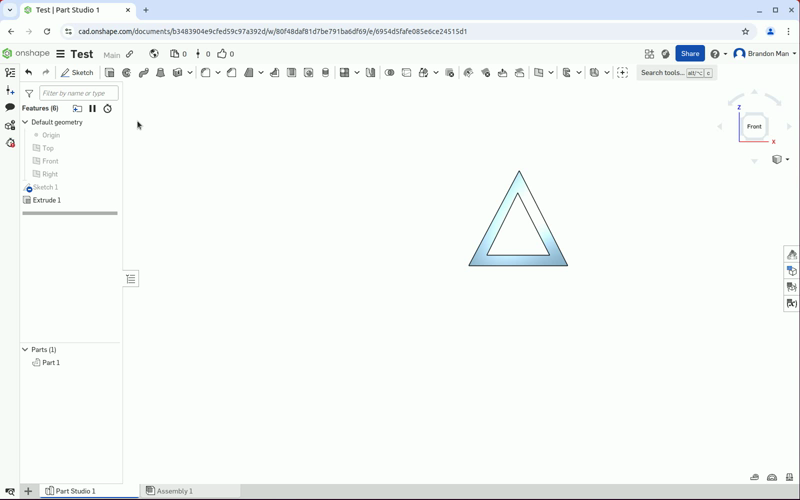
mouse_move(73, 189)
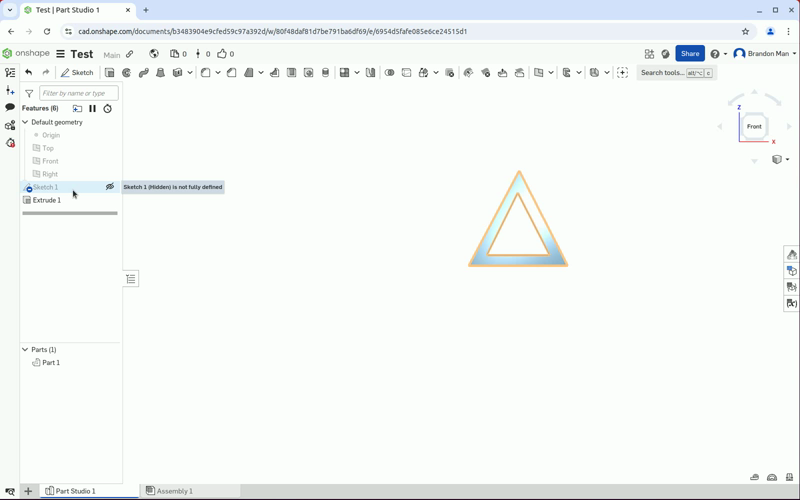
click(73, 189)
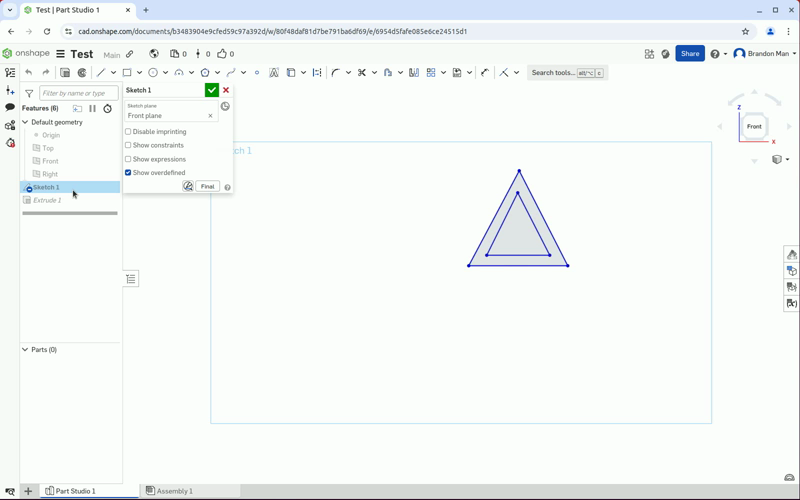
mouse_move(229, 92)
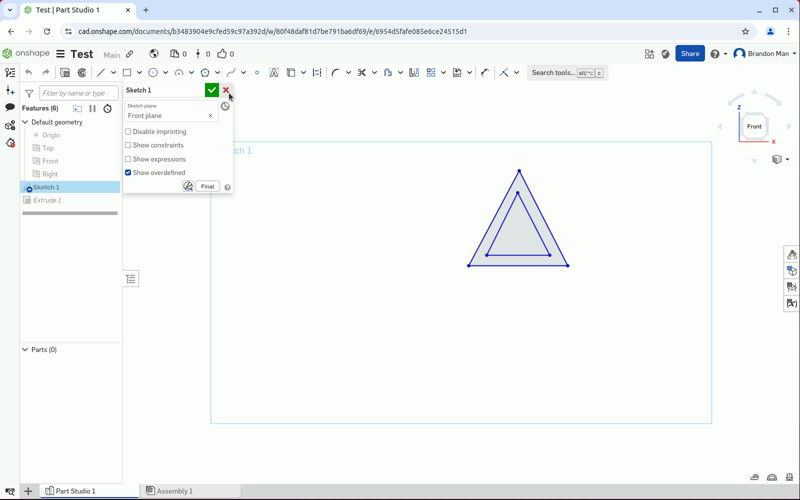
click(229, 92)
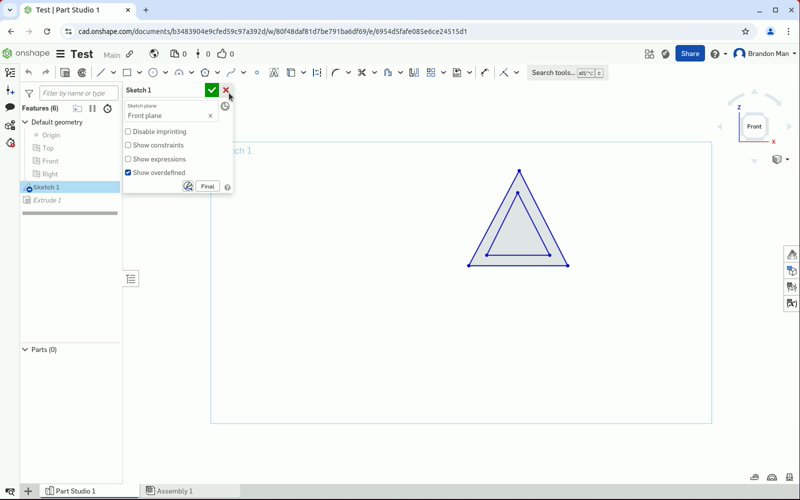
key(shift+s)
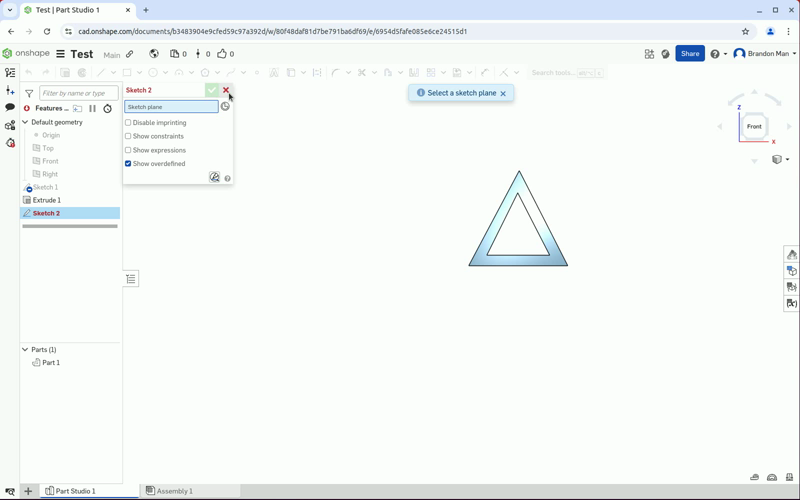
mouse_move(73, 163)
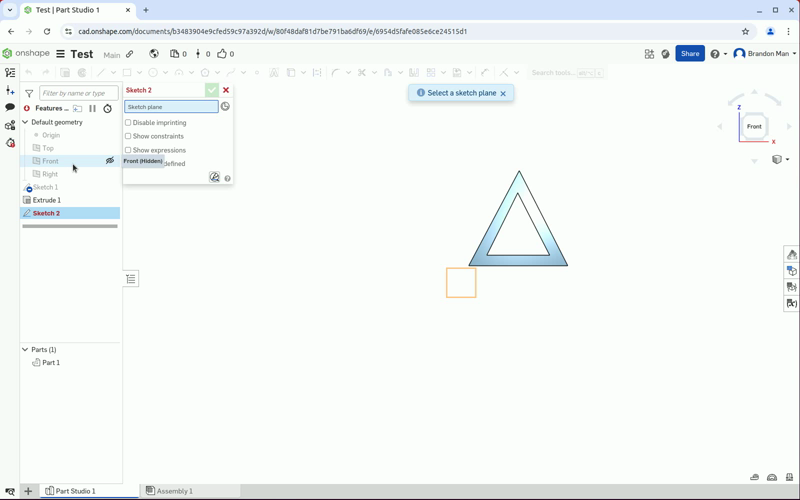
click(73, 163)
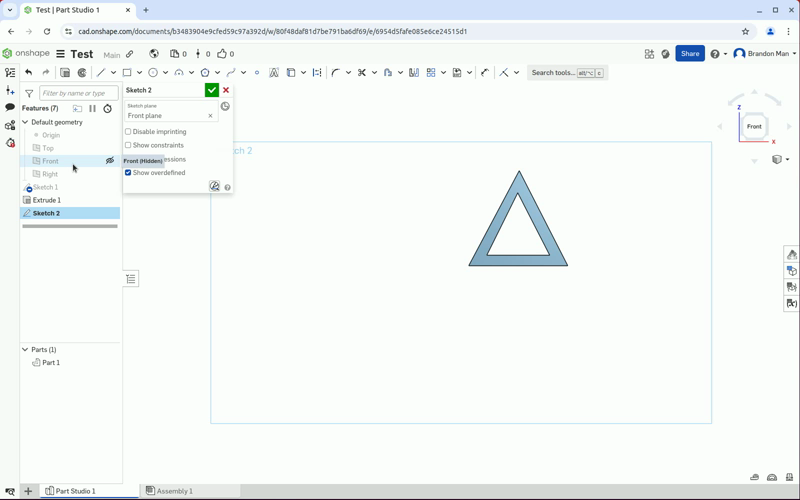
mouse_move(73, 352)
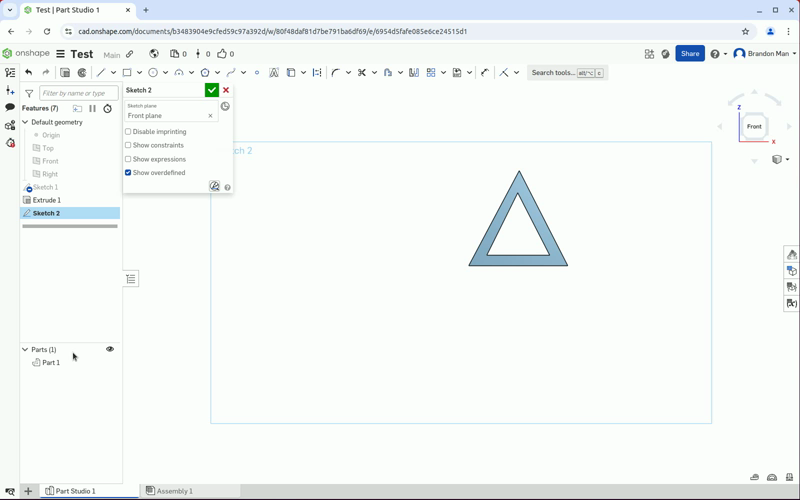
key(y)
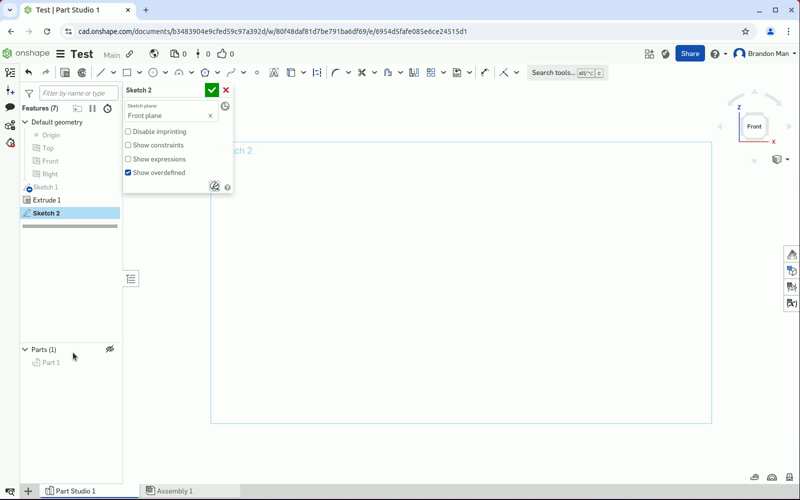
key(l)
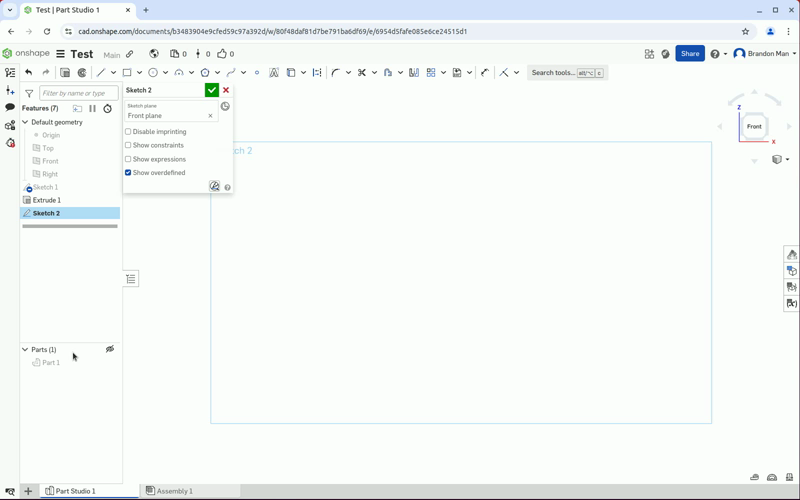
key_down(shift)
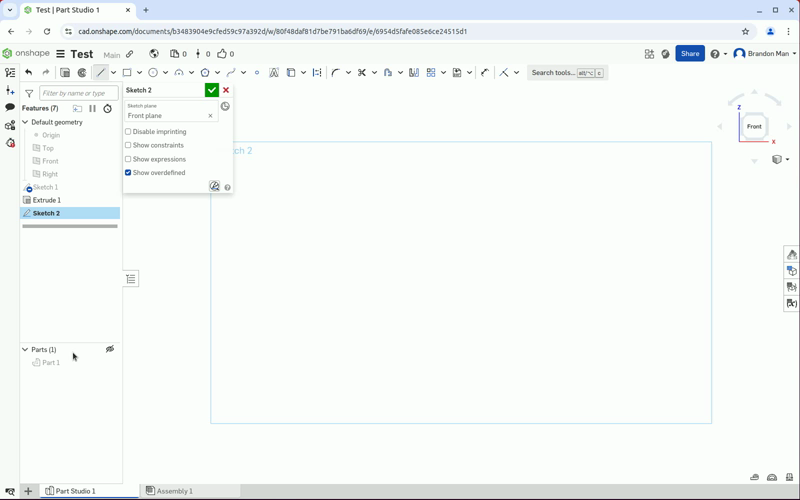
mouse_move(385, 262)
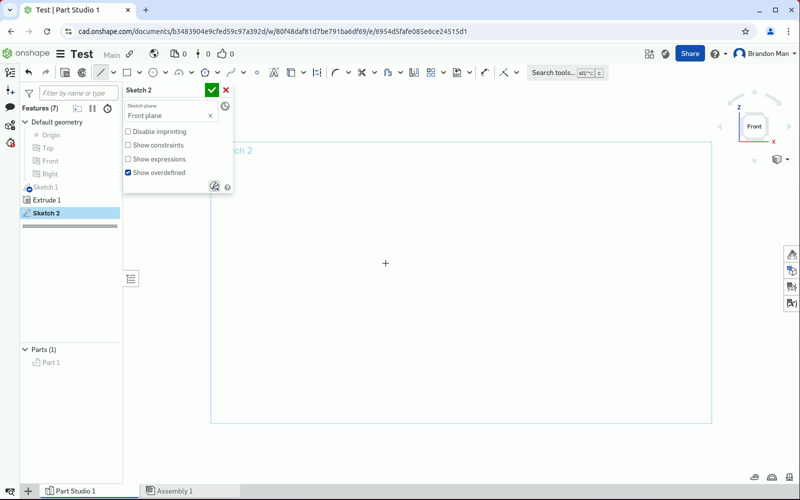
click(385, 262)
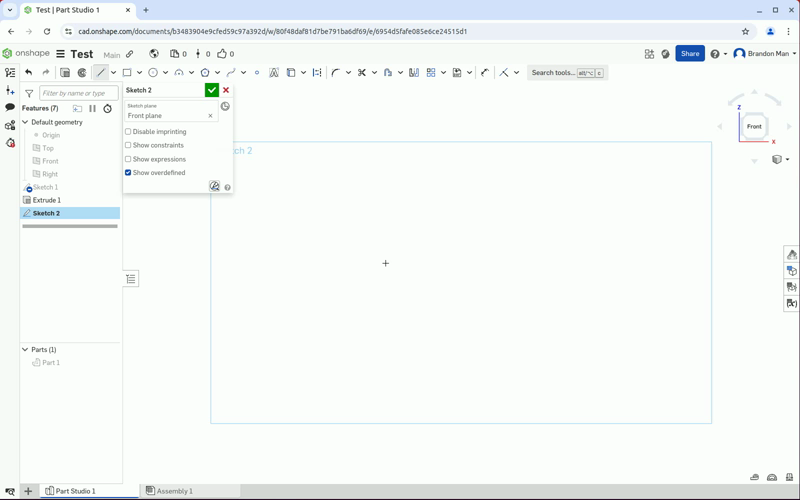
key_up(shift)
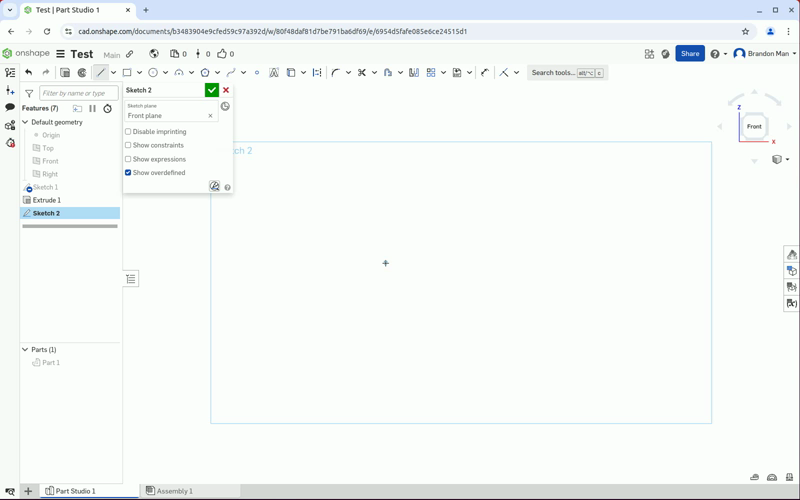
key_down(shift)
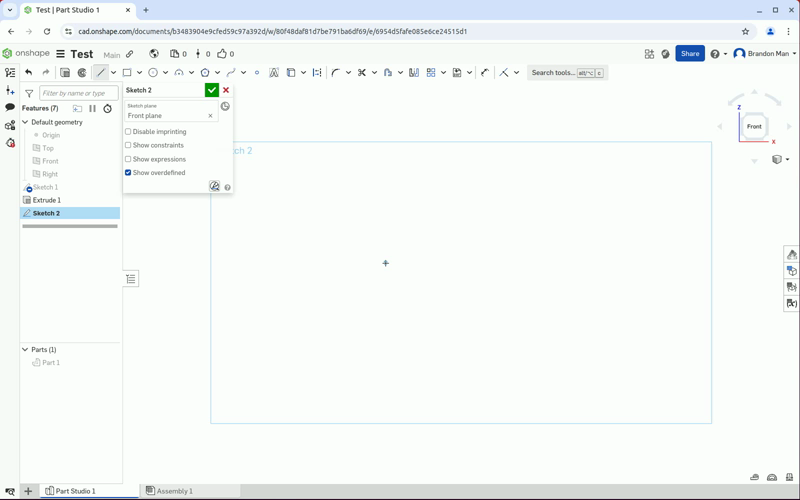
mouse_move(453, 263)
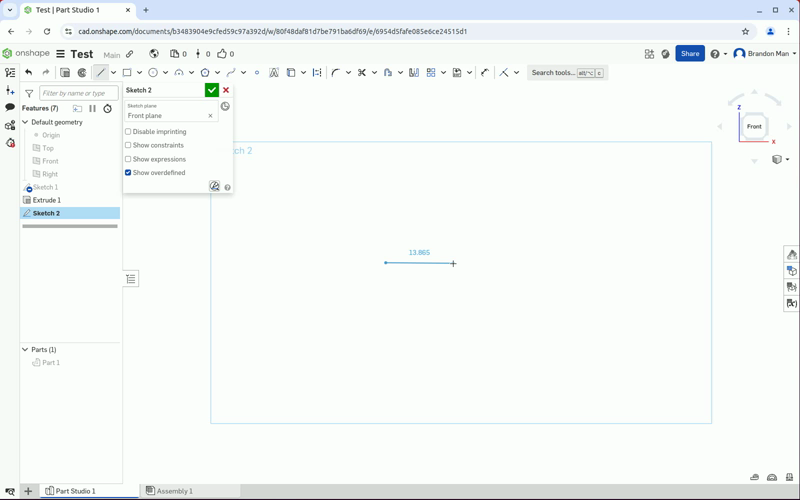
click(453, 263)
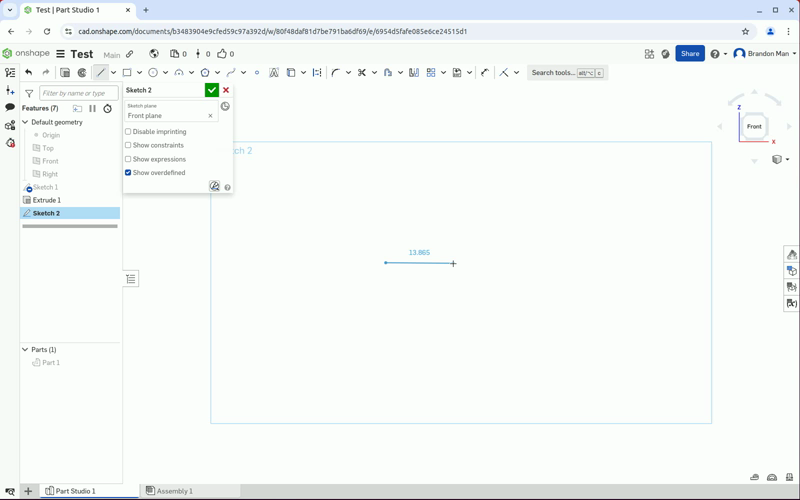
key_up(shift)
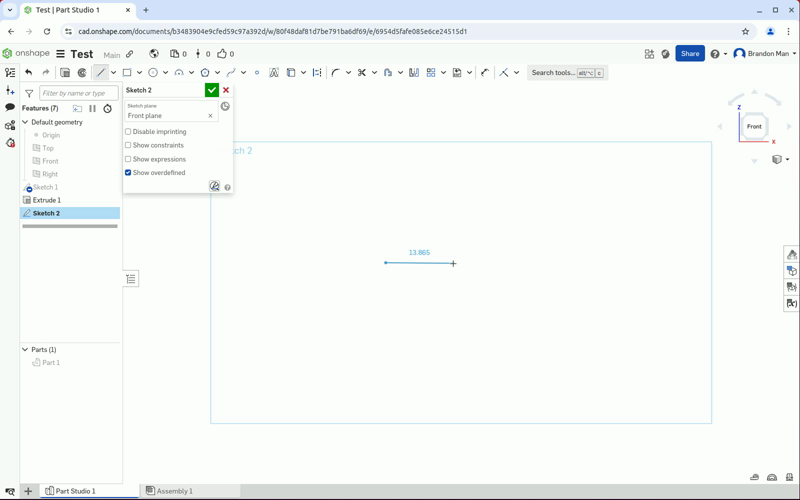
key_down(shift)
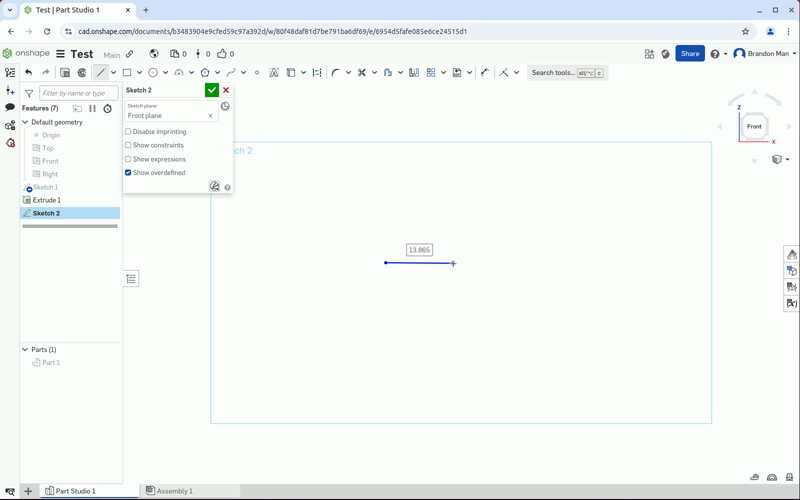
mouse_move(419, 204)
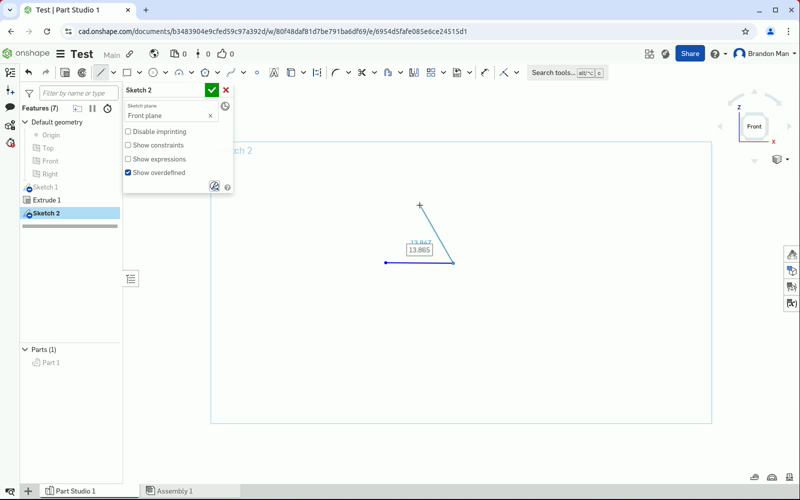
click(419, 204)
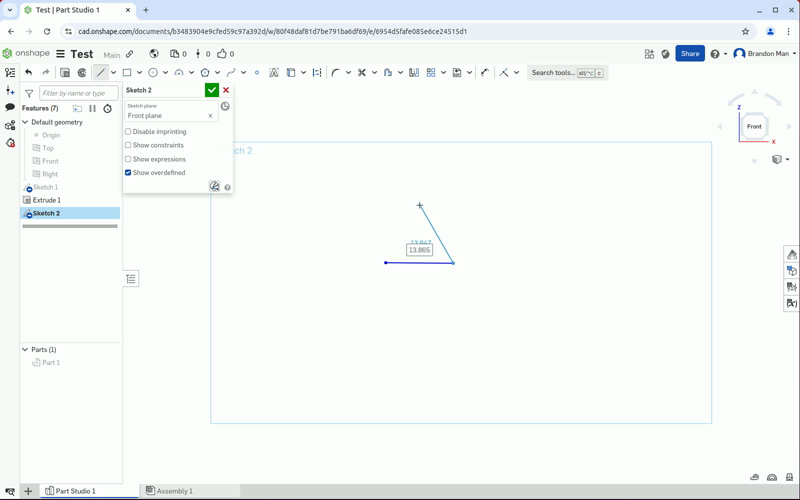
key_up(shift)
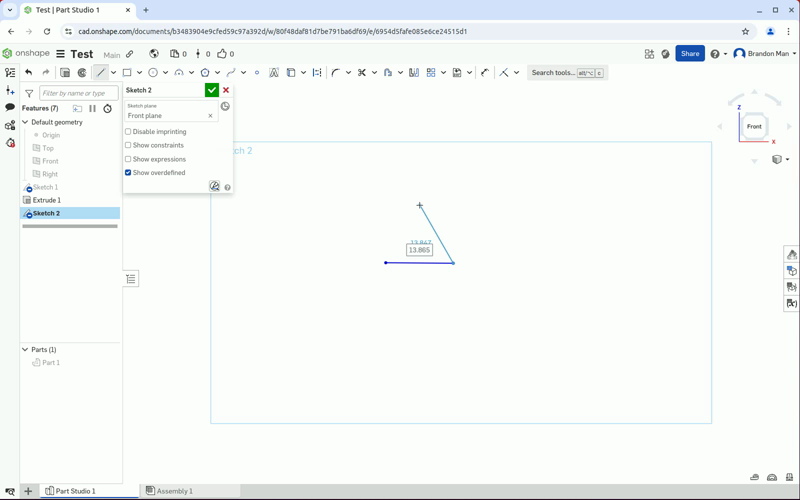
key_down(shift)
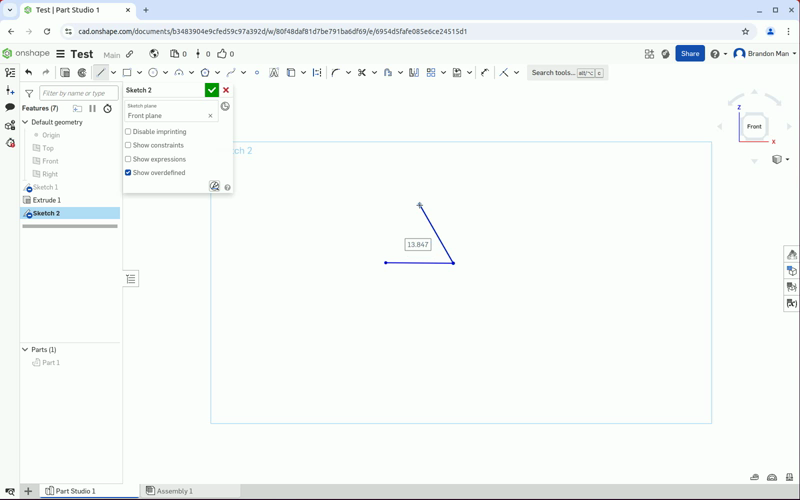
mouse_move(385, 262)
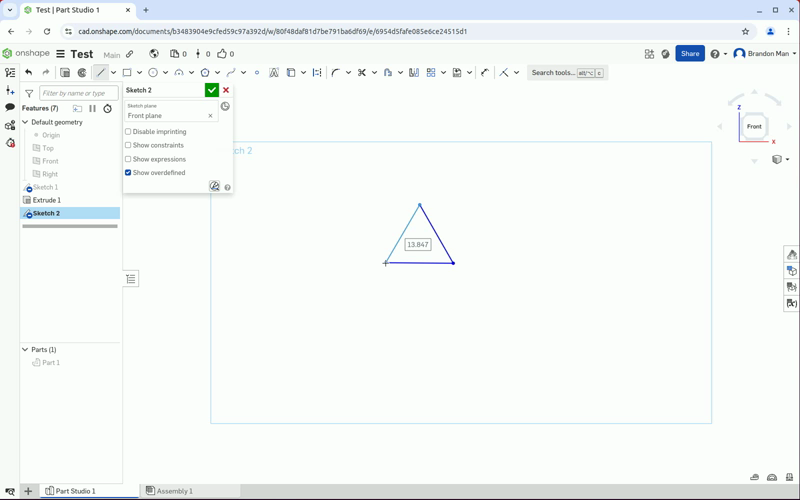
key_up(shift)
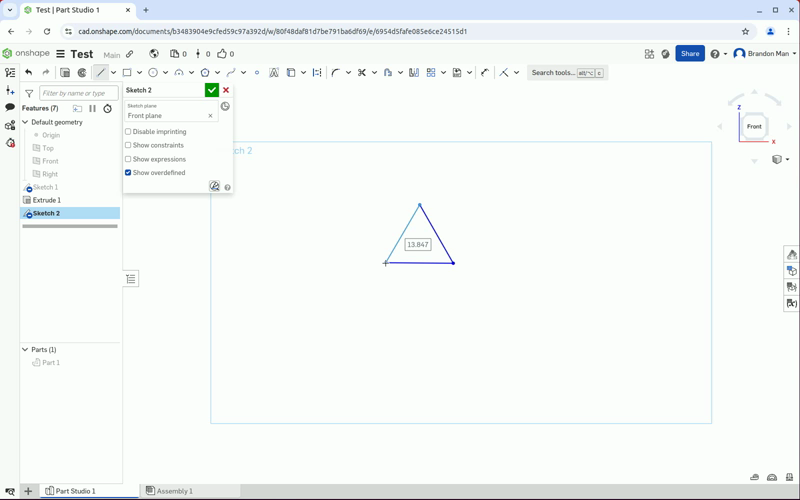
click(385, 262)
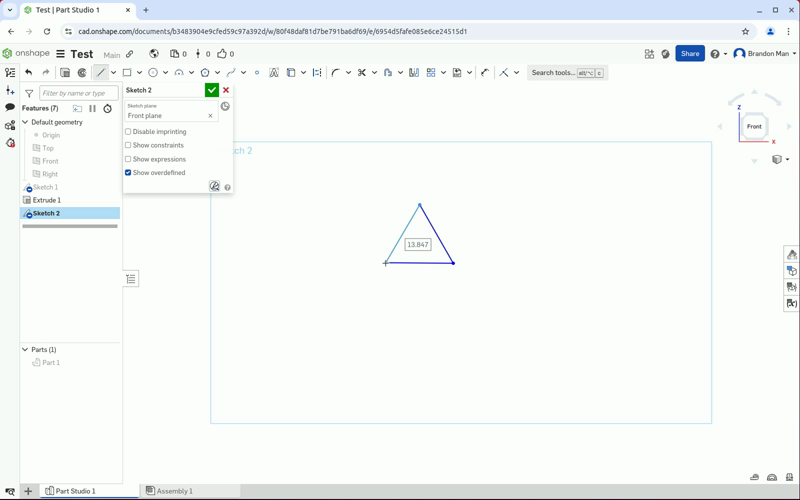
key(esc)
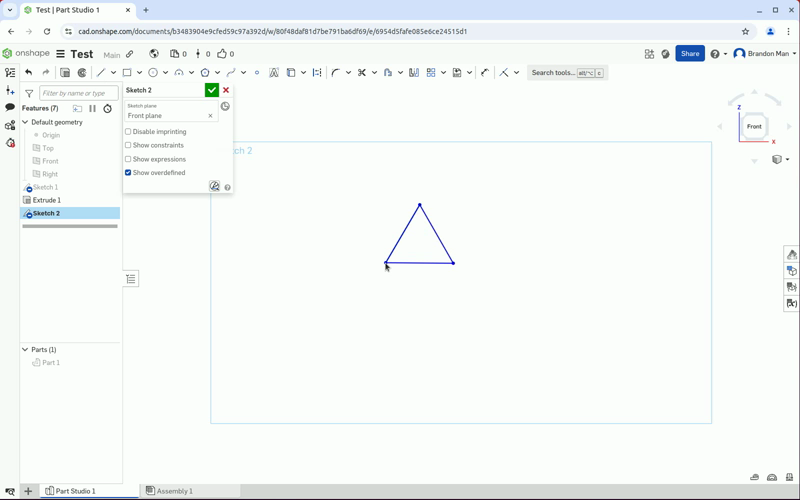
key(l)
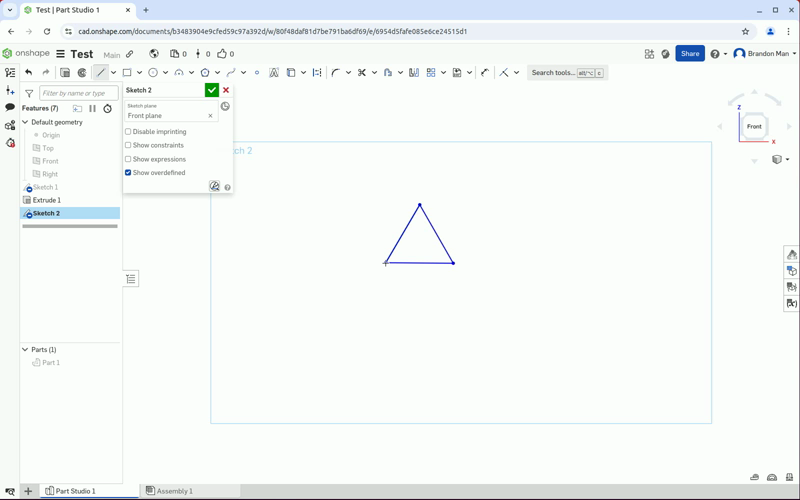
key_down(shift)
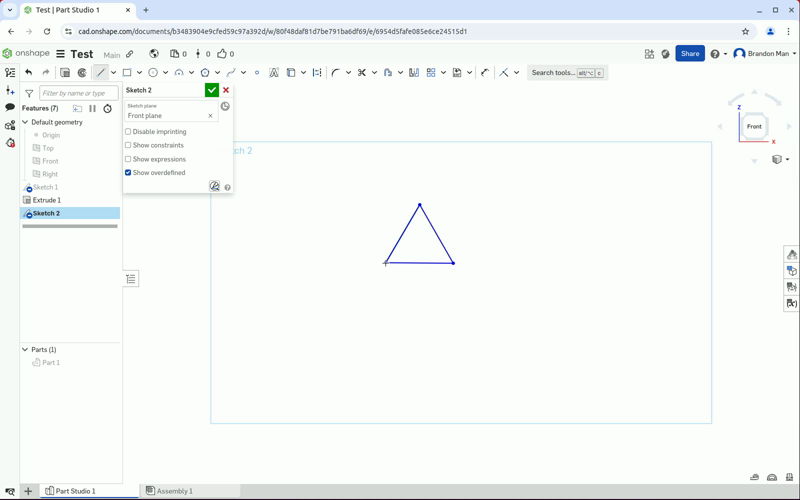
mouse_move(399, 255)
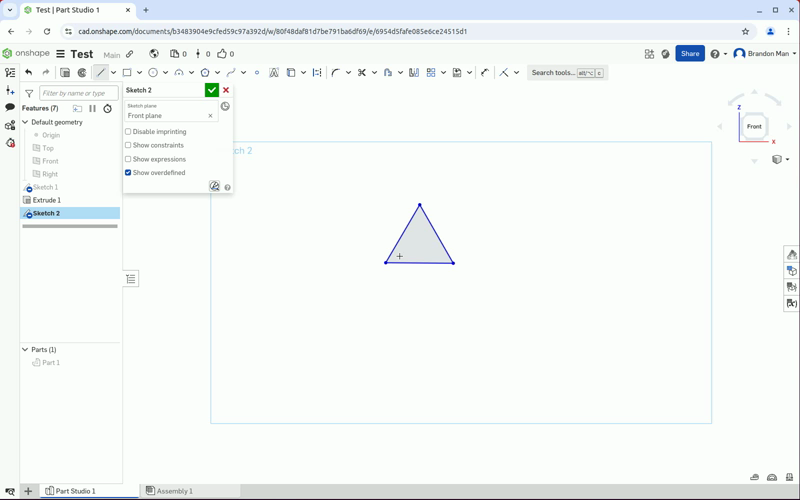
click(399, 255)
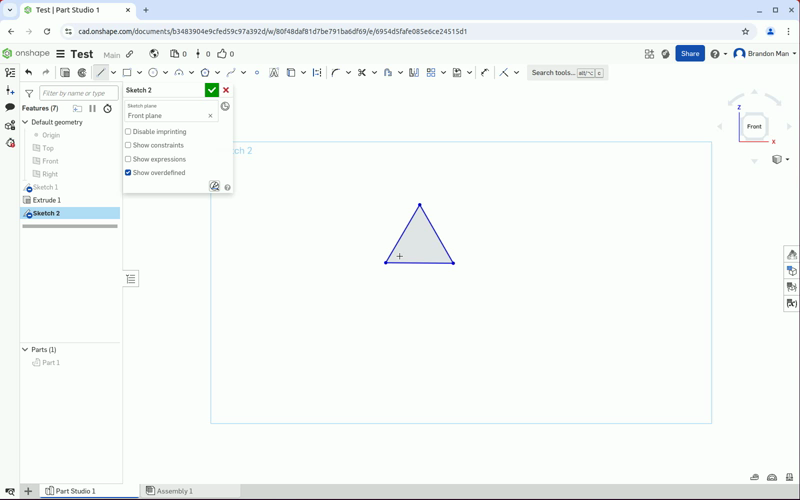
key_up(shift)
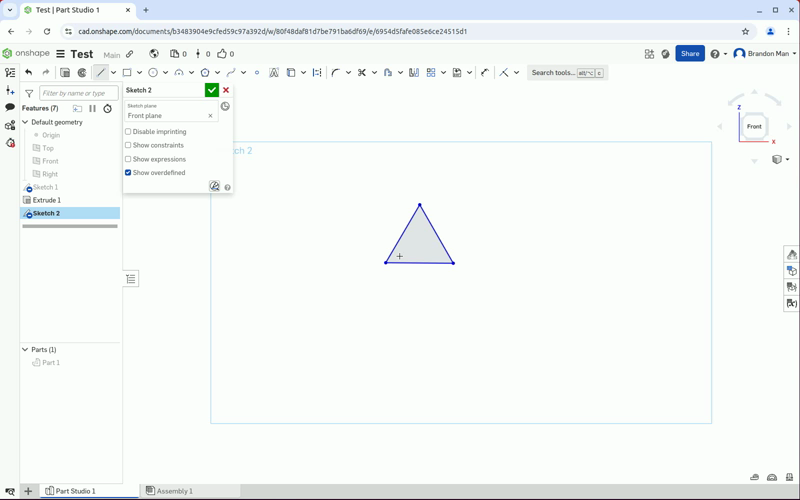
key_down(shift)
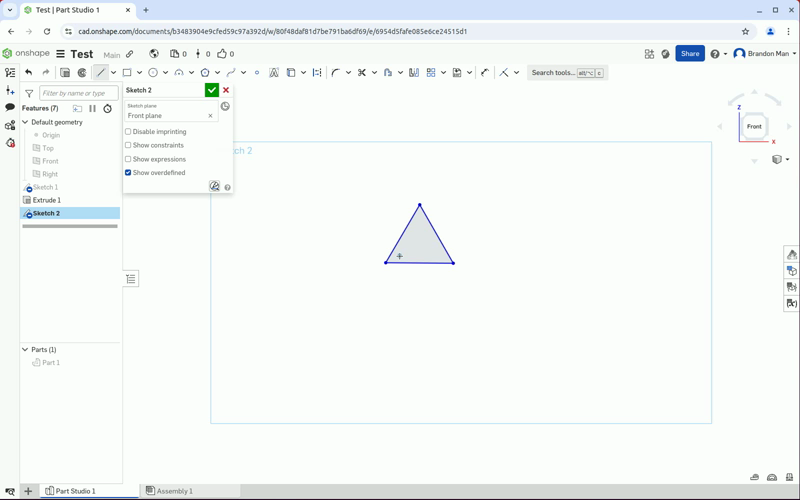
mouse_move(429, 255)
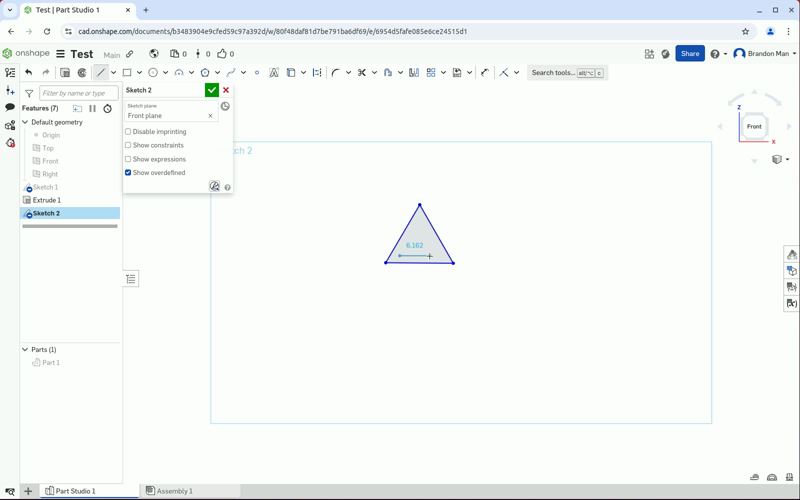
mouse_move(436, 255)
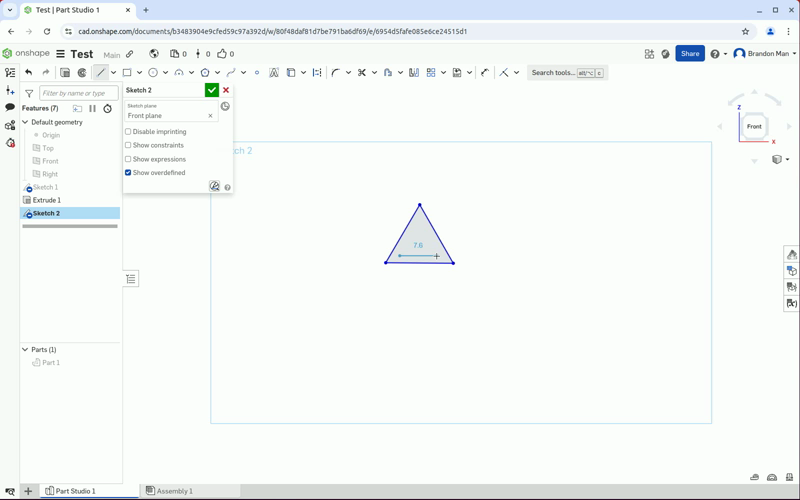
click(436, 255)
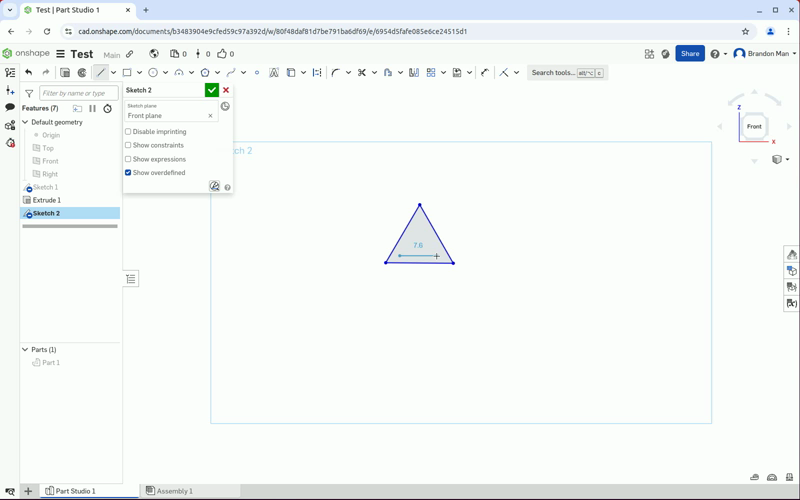
key_up(shift)
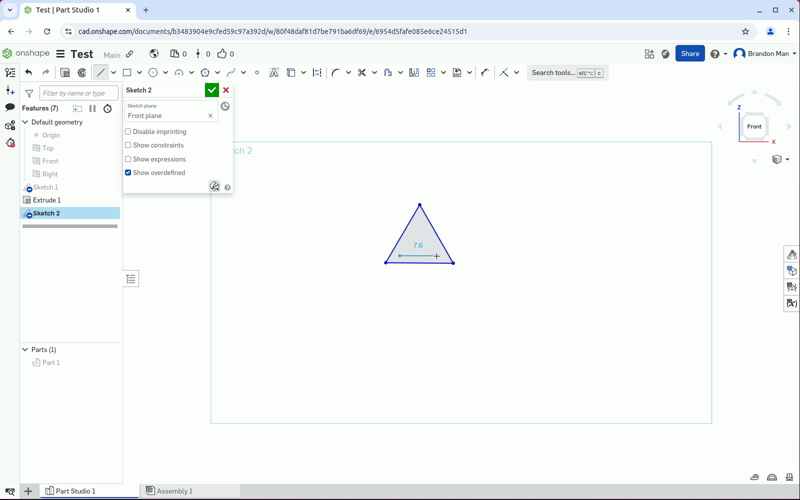
key_down(shift)
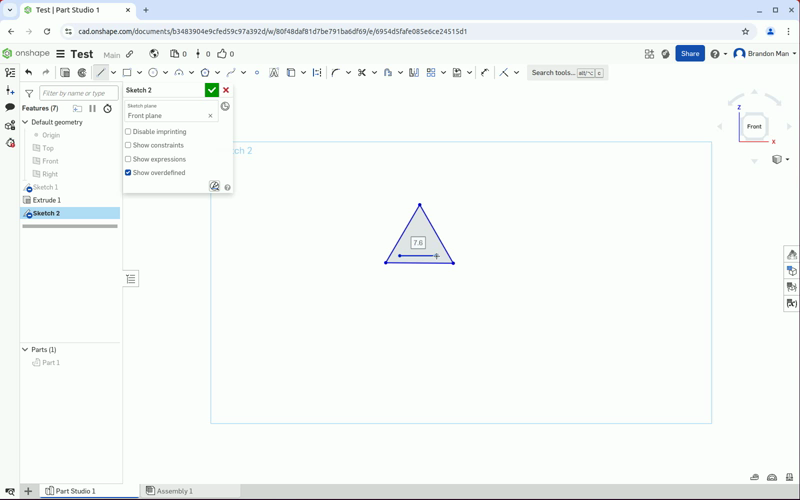
mouse_move(466, 255)
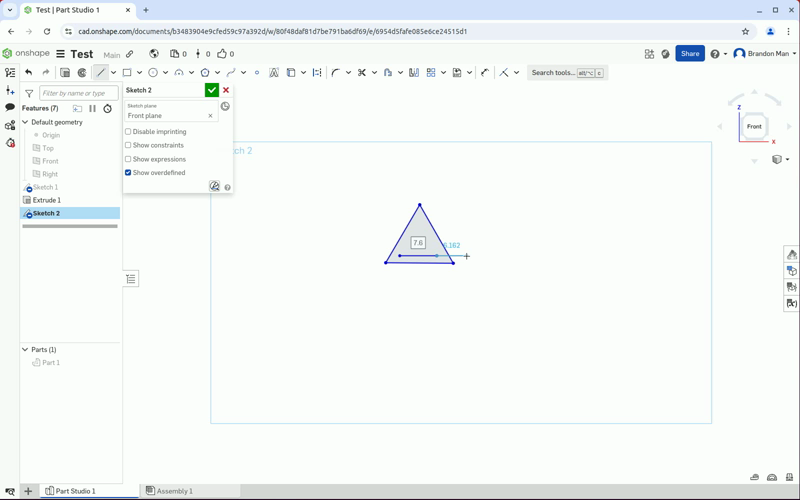
mouse_move(418, 224)
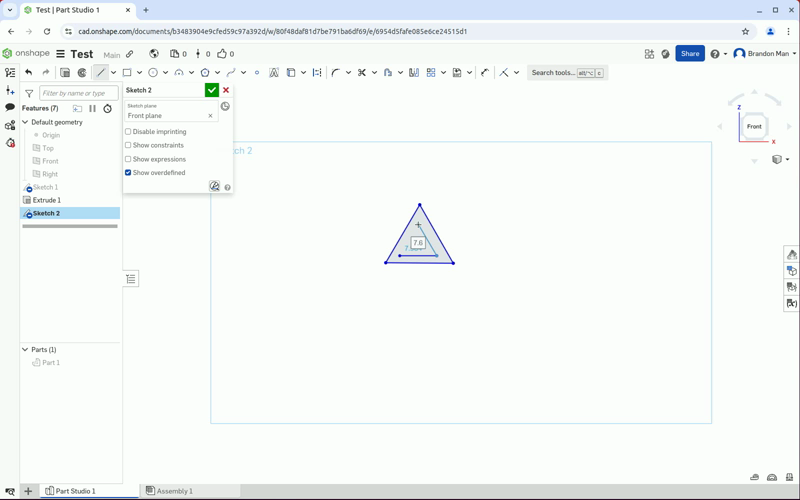
click(418, 224)
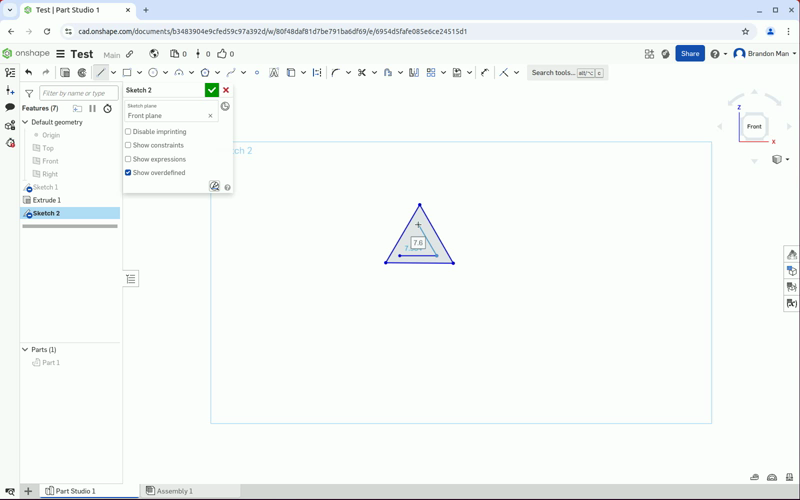
key_up(shift)
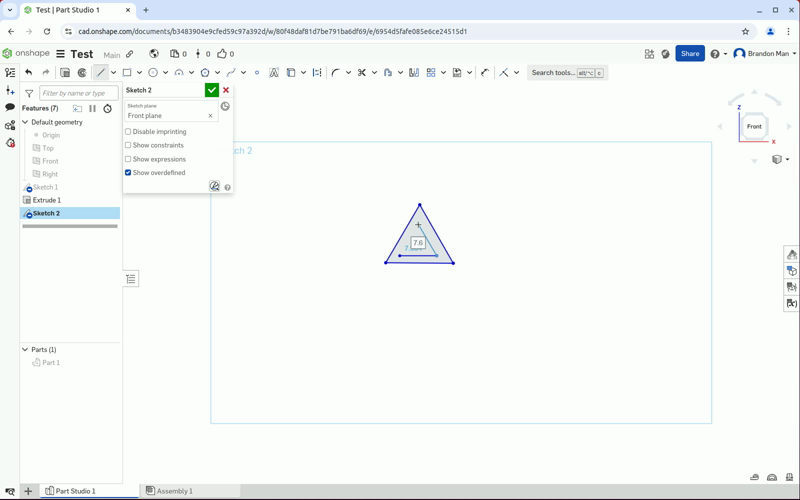
mouse_move(448, 224)
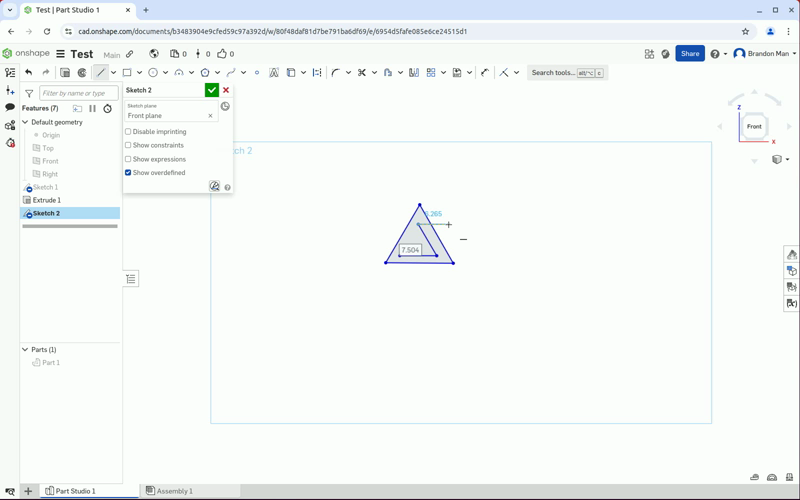
key_down(shift)
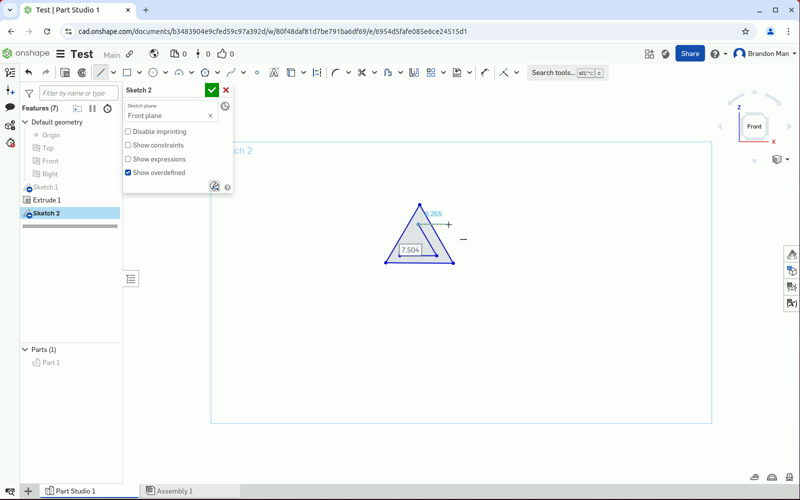
mouse_move(399, 255)
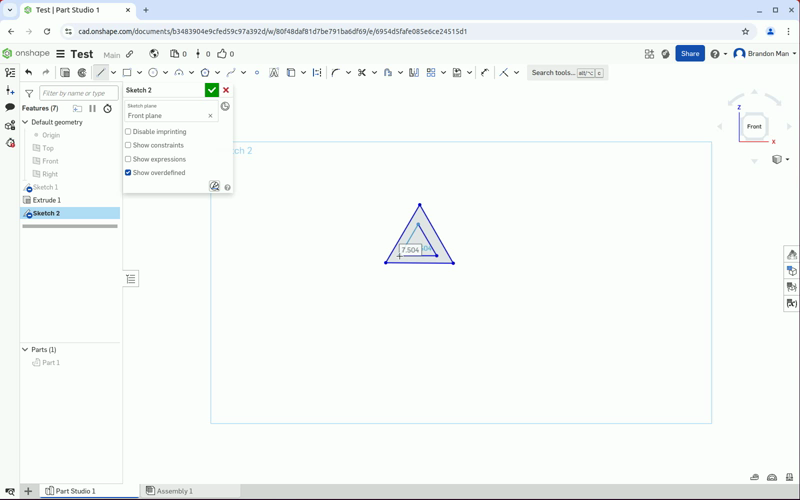
key_up(shift)
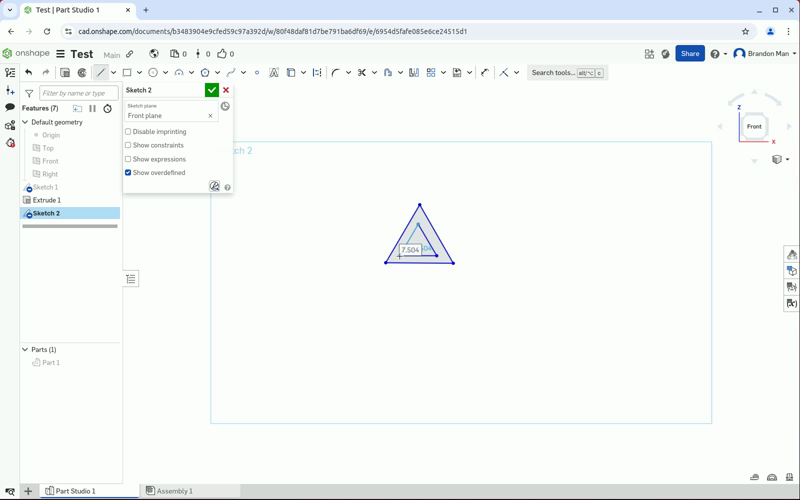
click(399, 255)
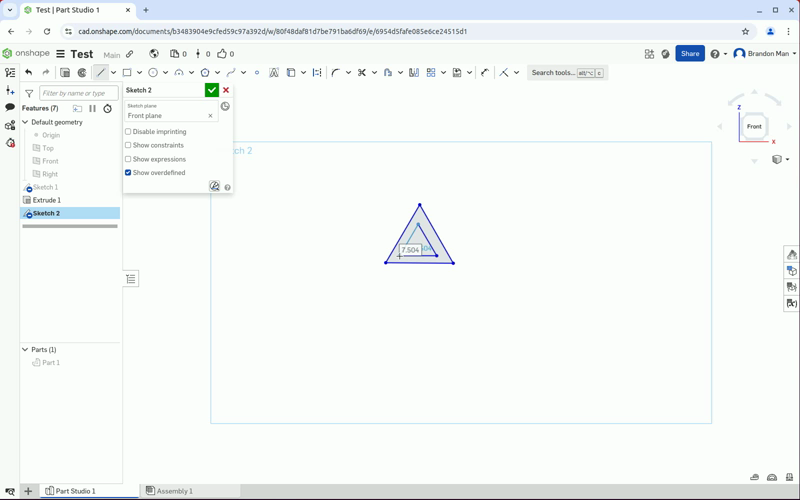
key(esc)
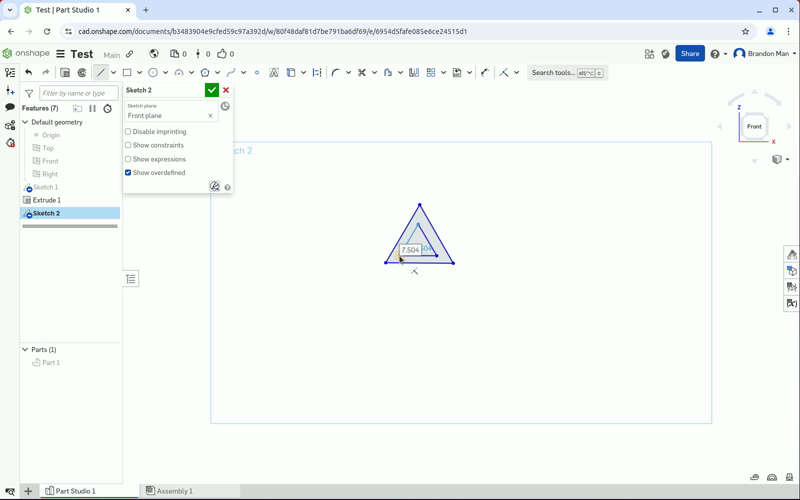
mouse_move(422, 213)
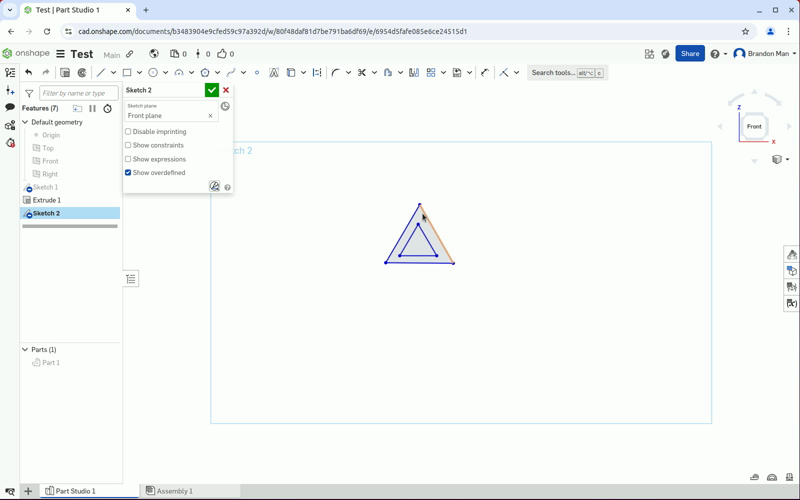
scroll(6)
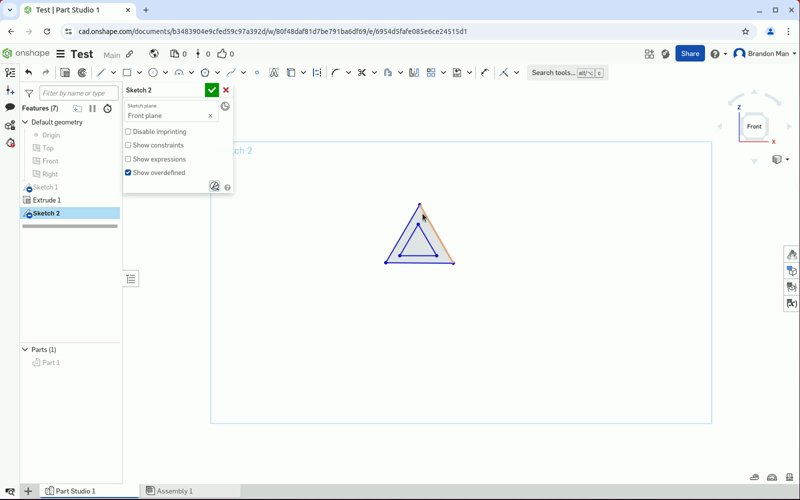
scroll(6)
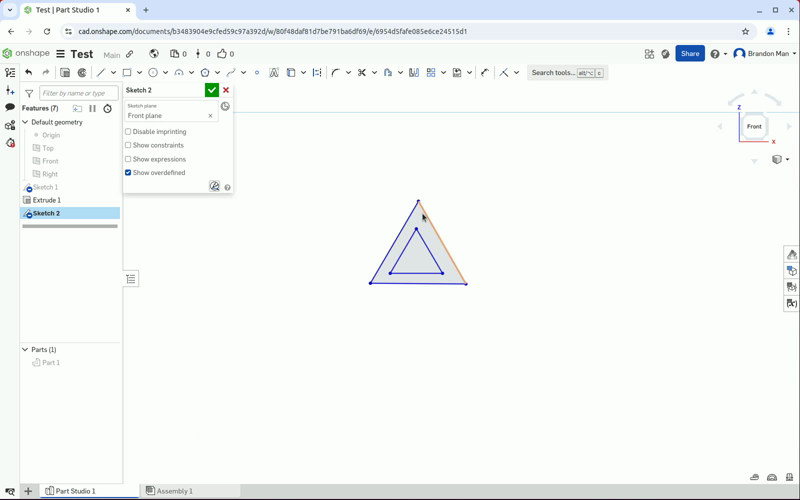
scroll(6)
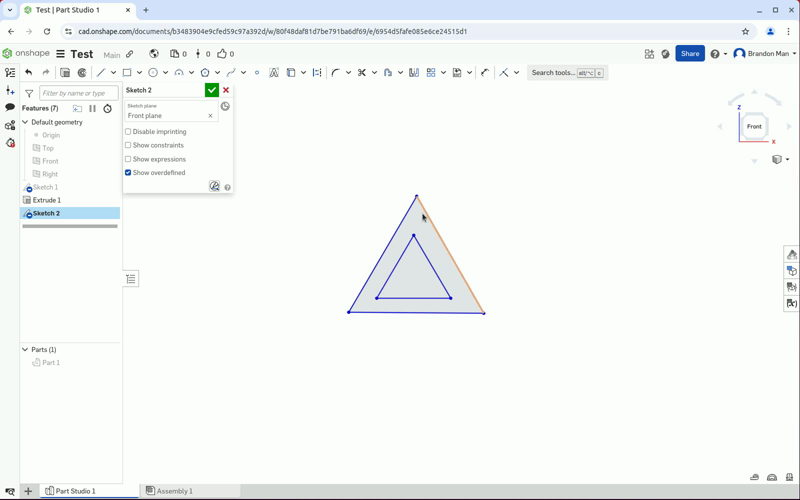
scroll(6)
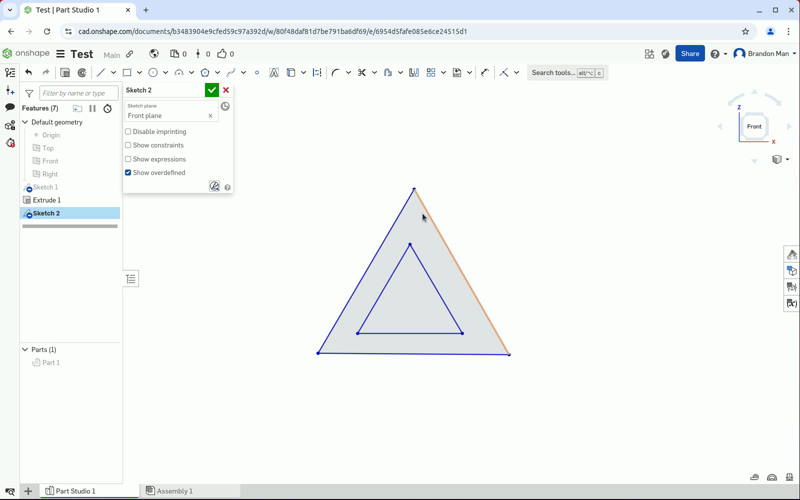
scroll(6)
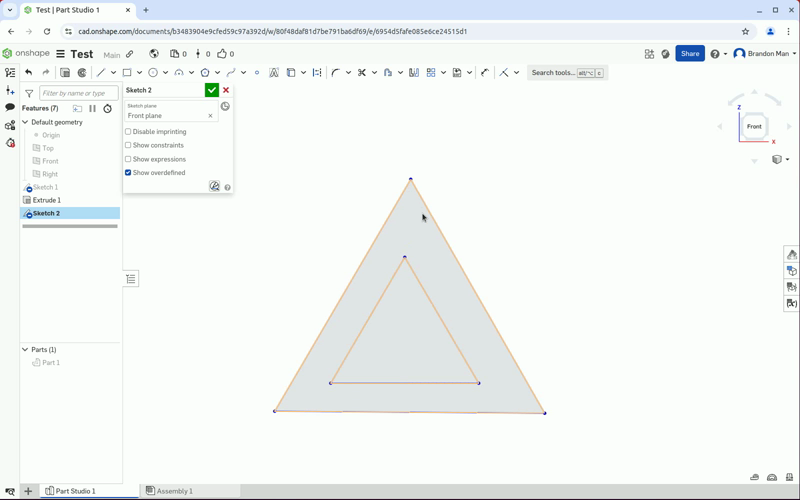
scroll(6)
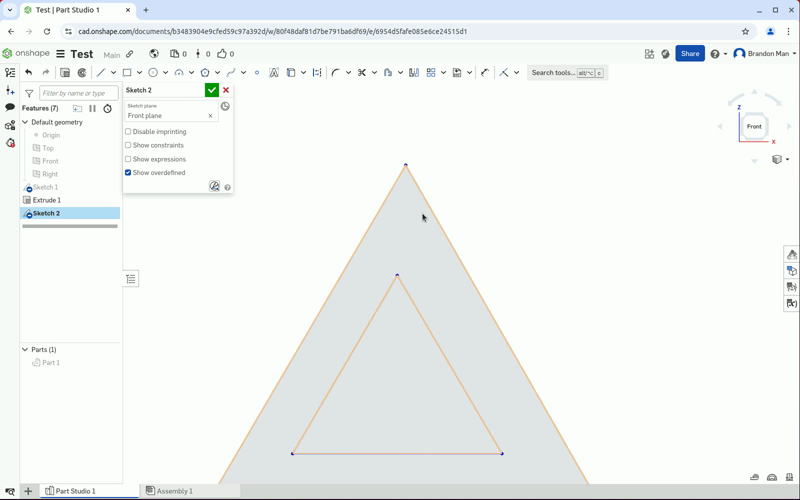
scroll(6)
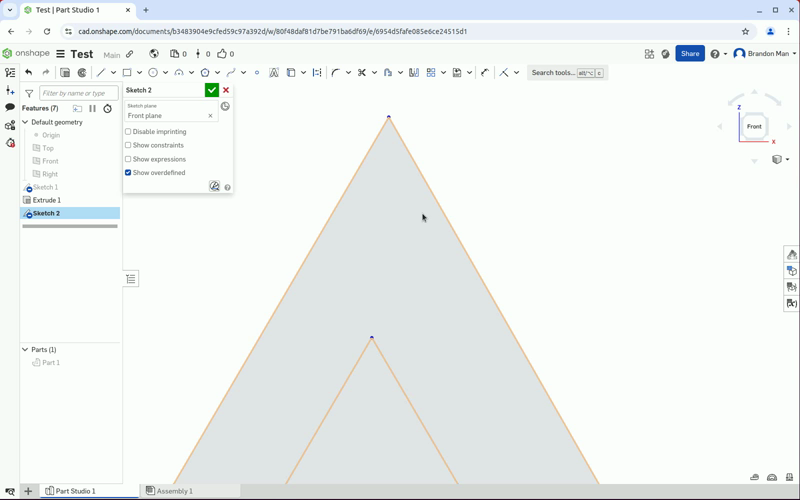
click(422, 213)
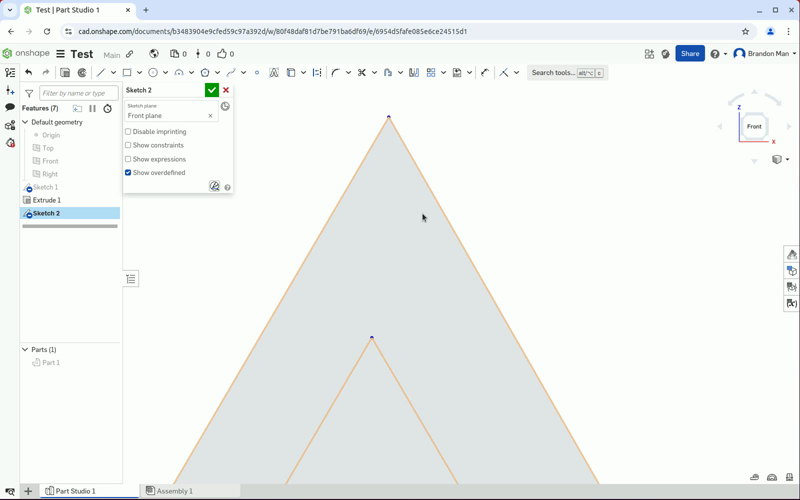
scroll(-6)
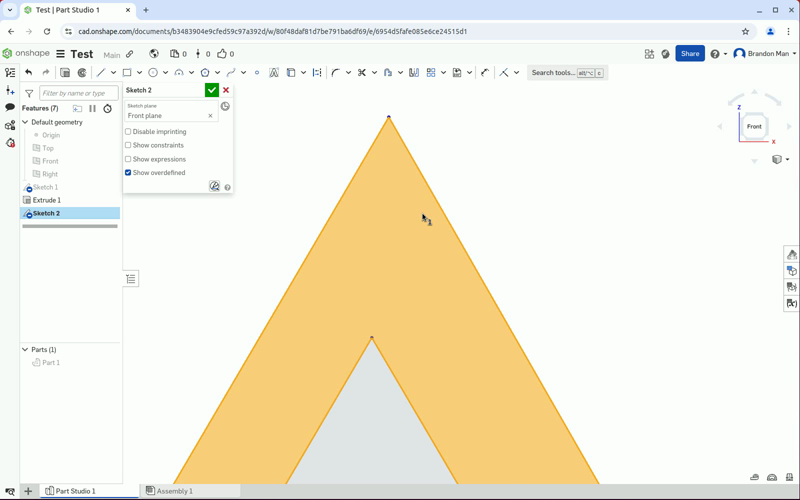
scroll(-6)
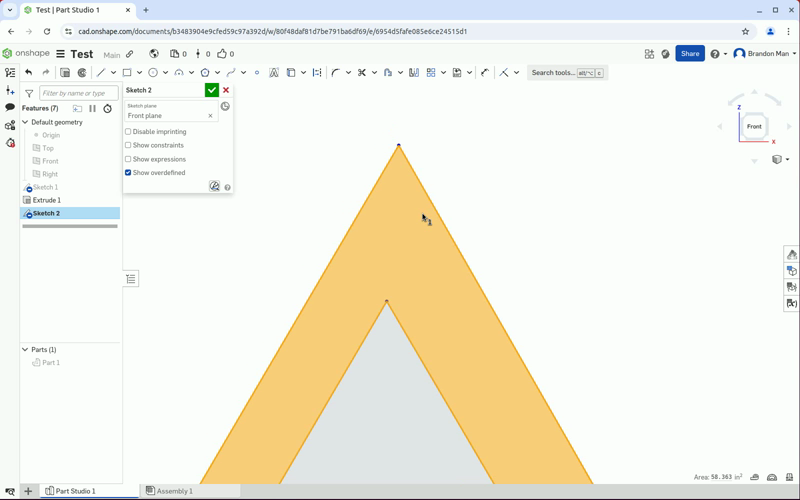
scroll(-6)
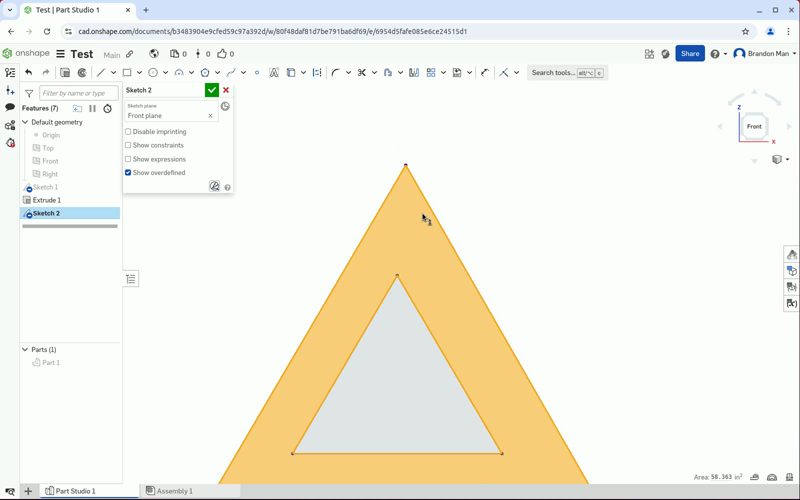
scroll(-6)
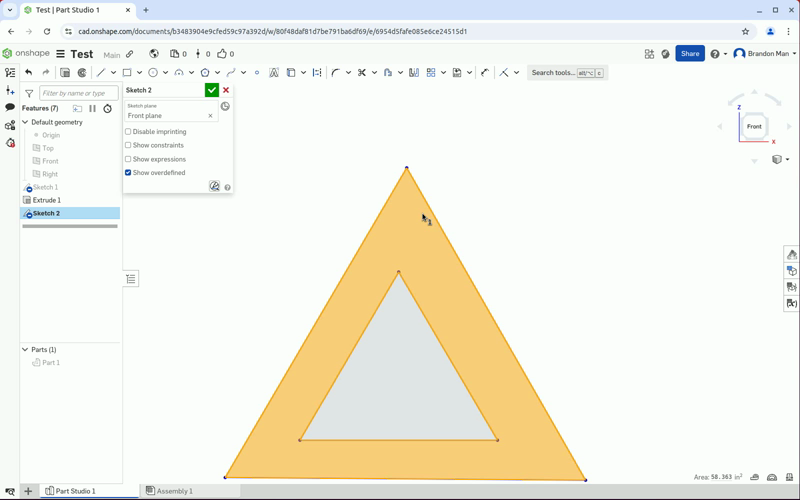
scroll(-6)
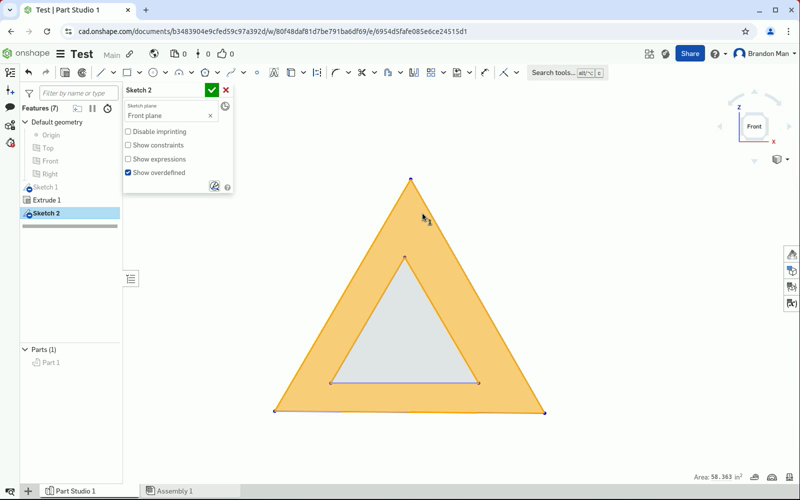
scroll(-6)
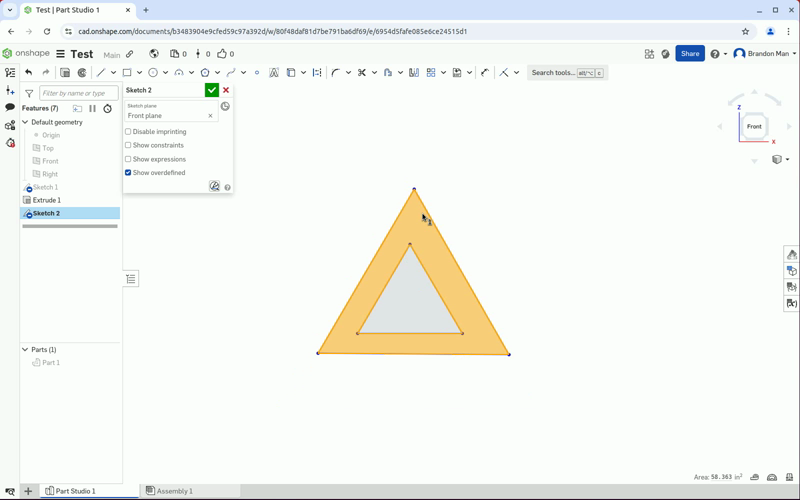
scroll(-6)
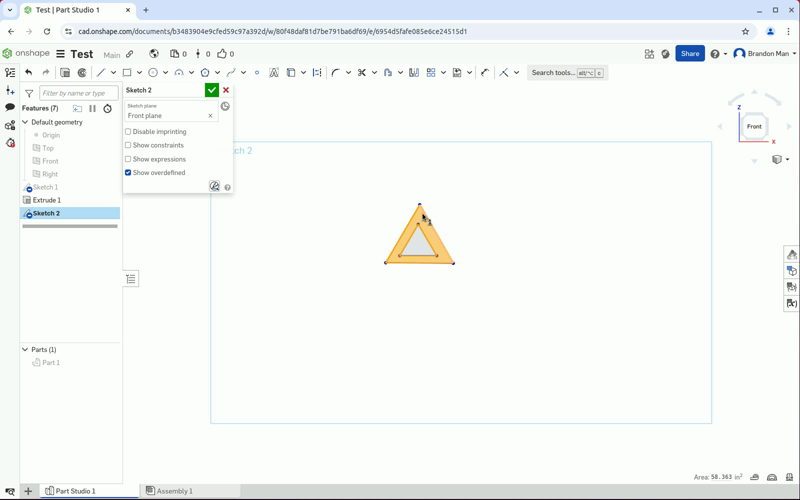
mouse_move(73, 352)
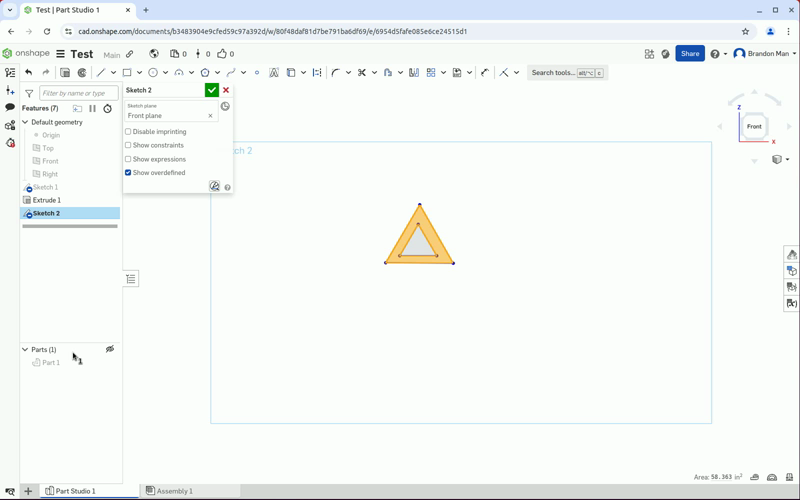
key(shift+y)
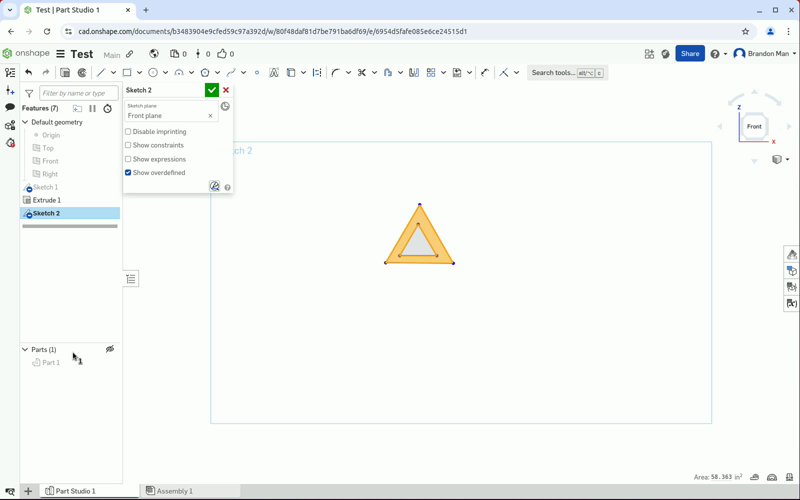
key(shift+e)
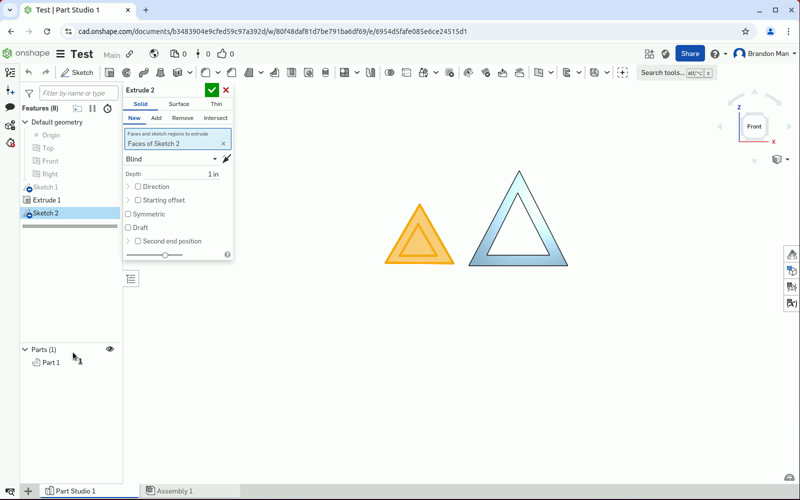
mouse_move(143, 106)
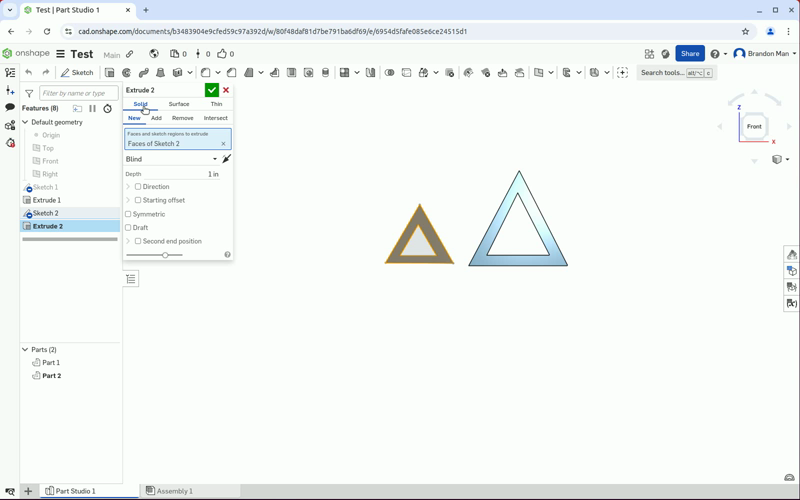
click(143, 106)
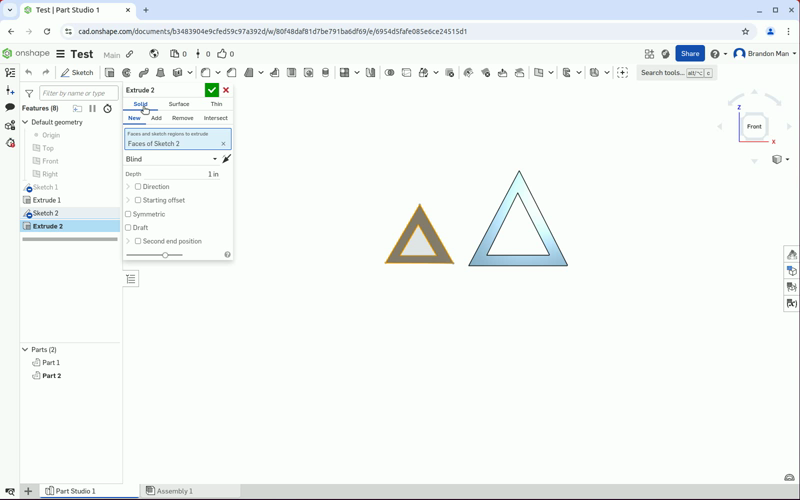
mouse_move(137, 120)
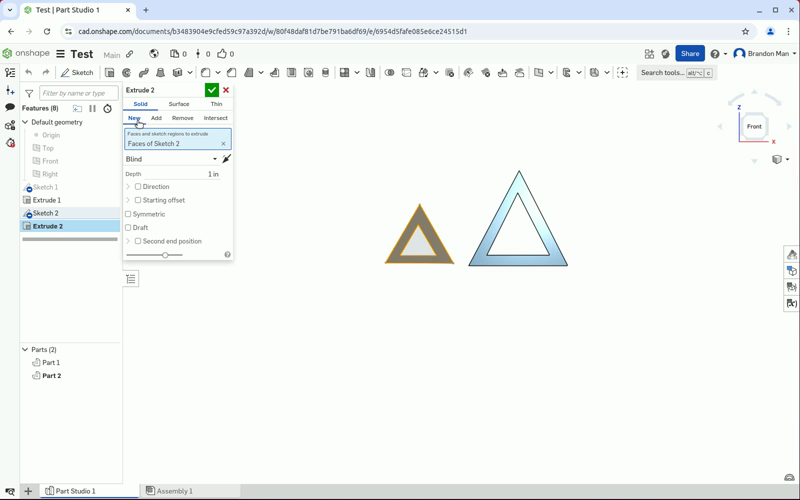
click(137, 120)
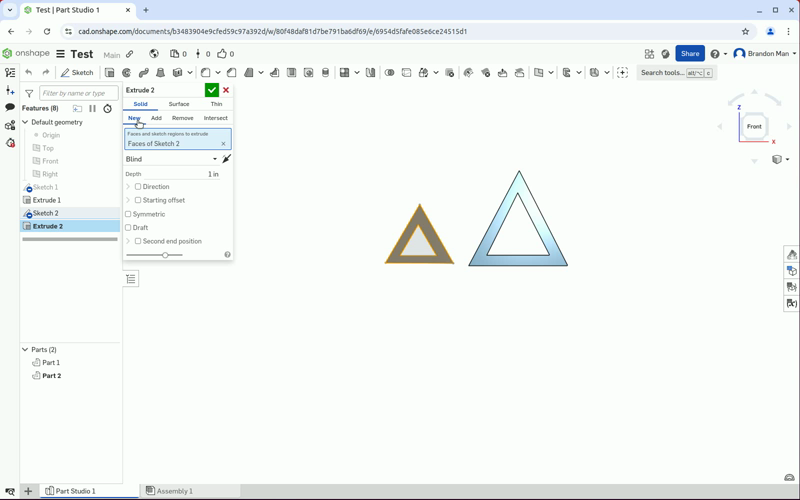
key(tab, 4)
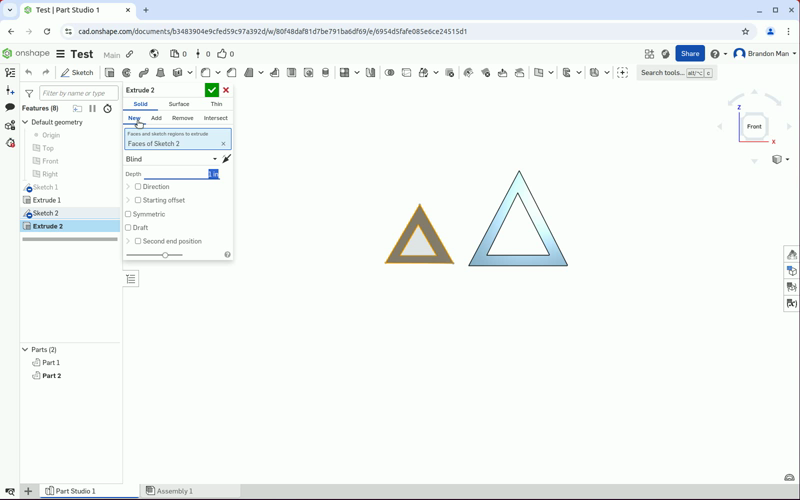
text(2.407)
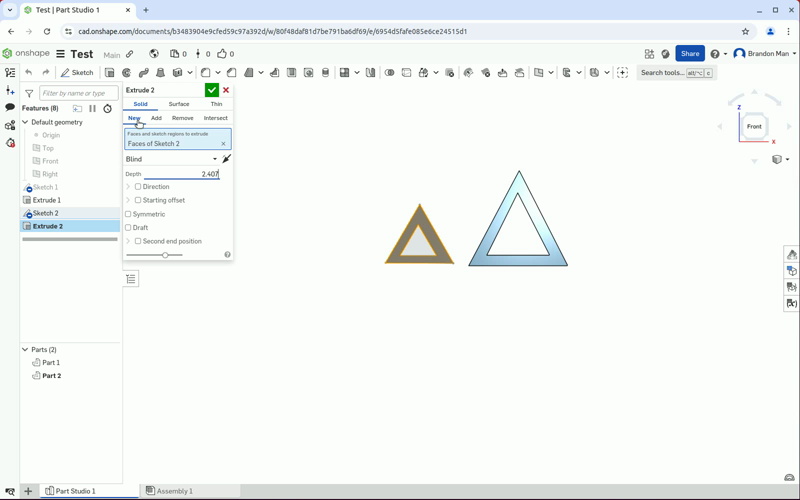
key(enter)
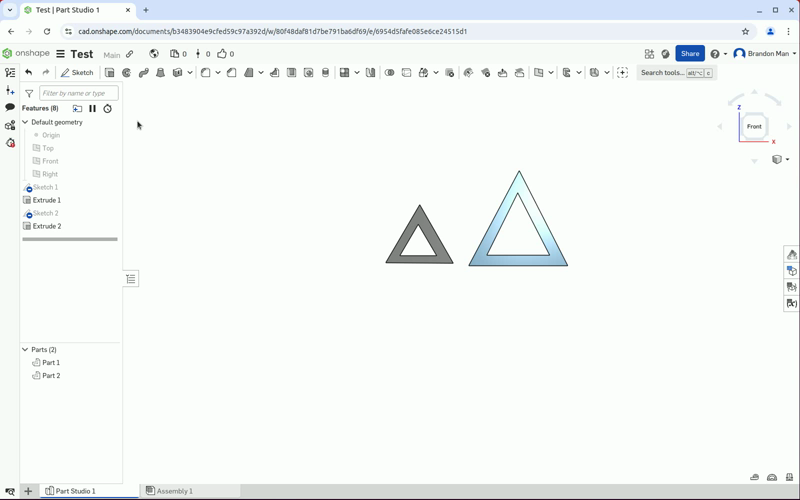
key(shift+h)
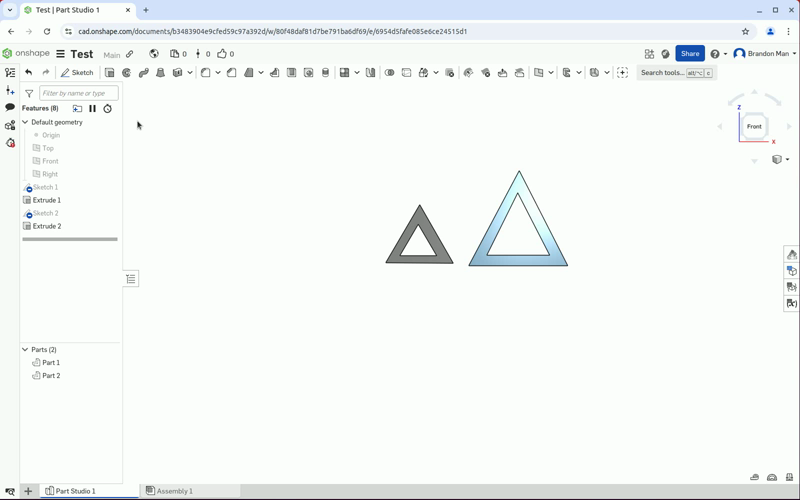
key(shift+h)
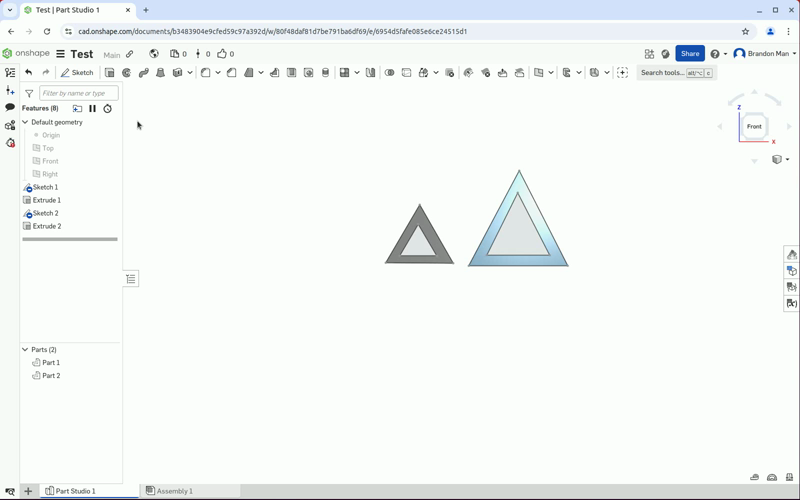
key(shift+7)
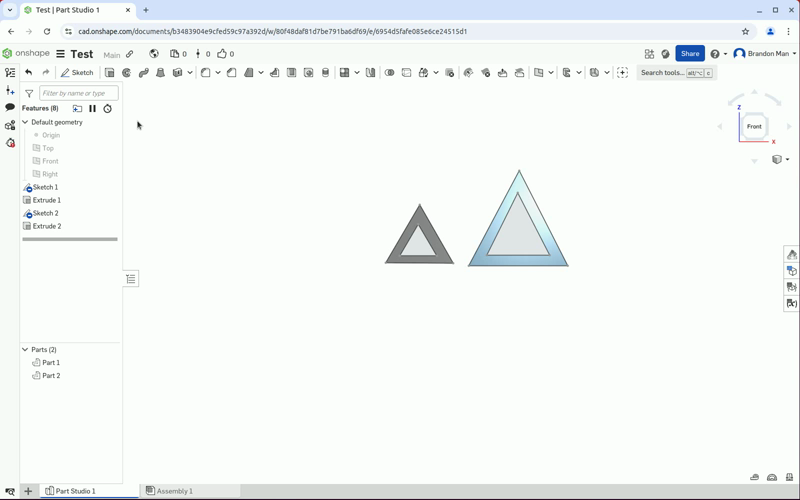
key(left, 2)
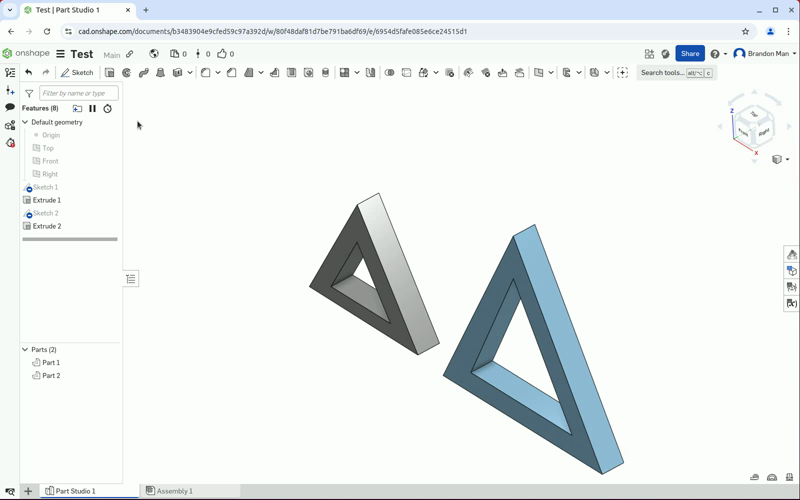
key(down, 2)
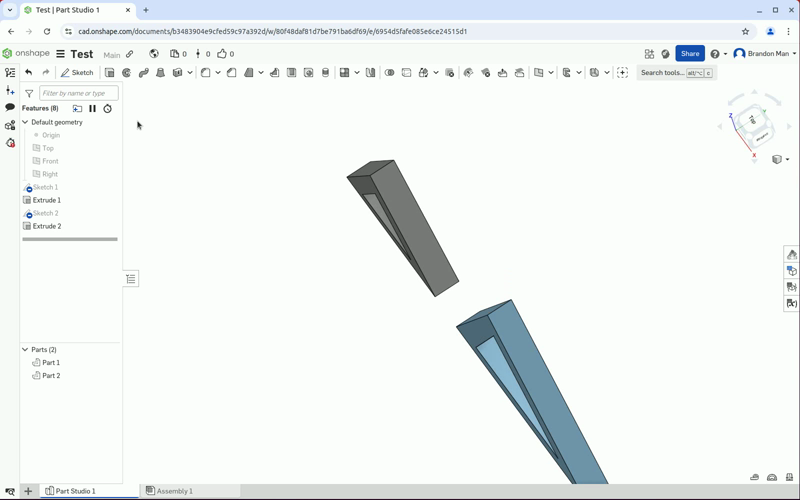
key(up, 2)
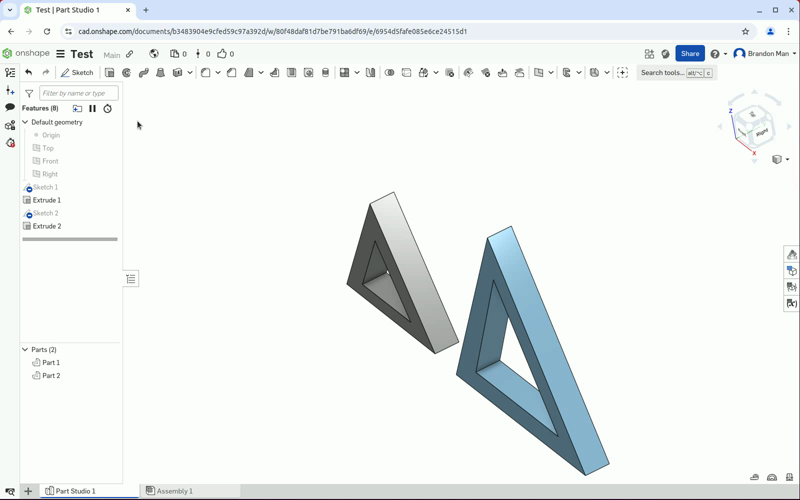
key(right, 2)
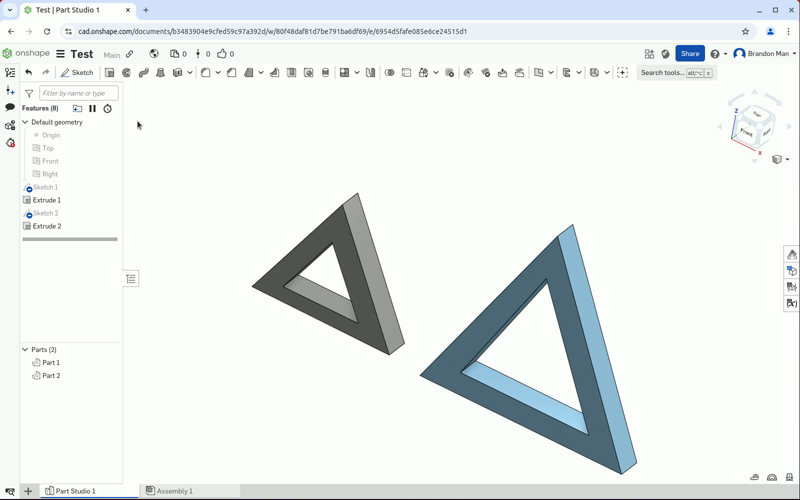
mouse_move(73, 189)
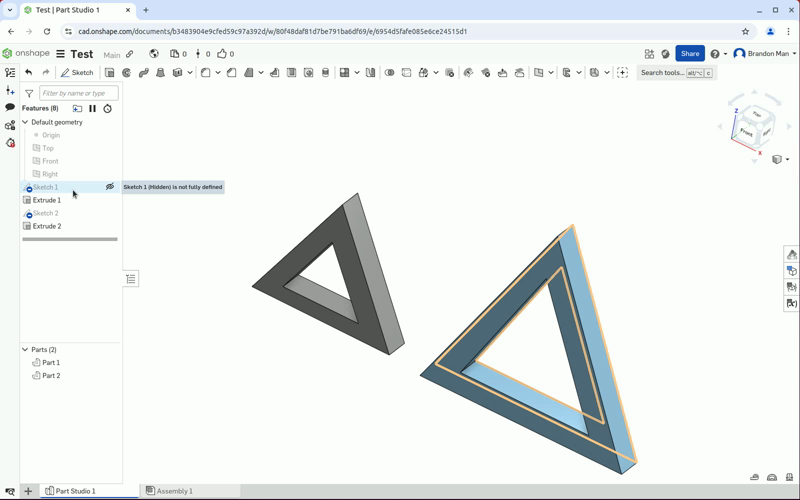
click(73, 189)